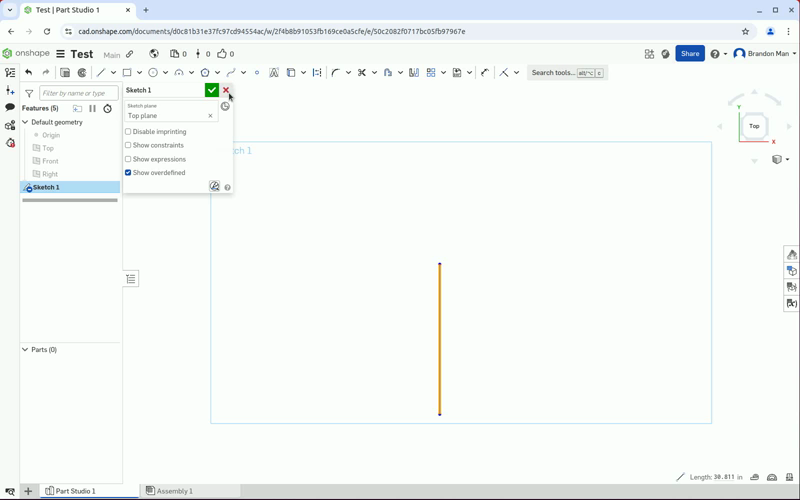
key(shift+h)
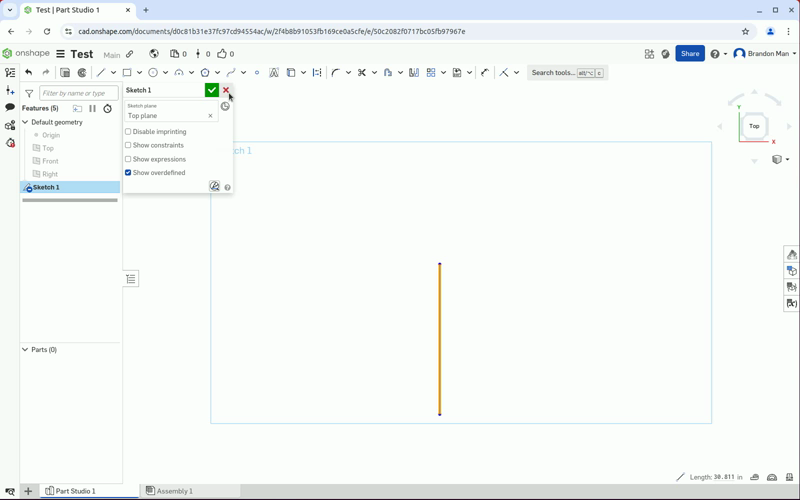
mouse_move(73, 352)
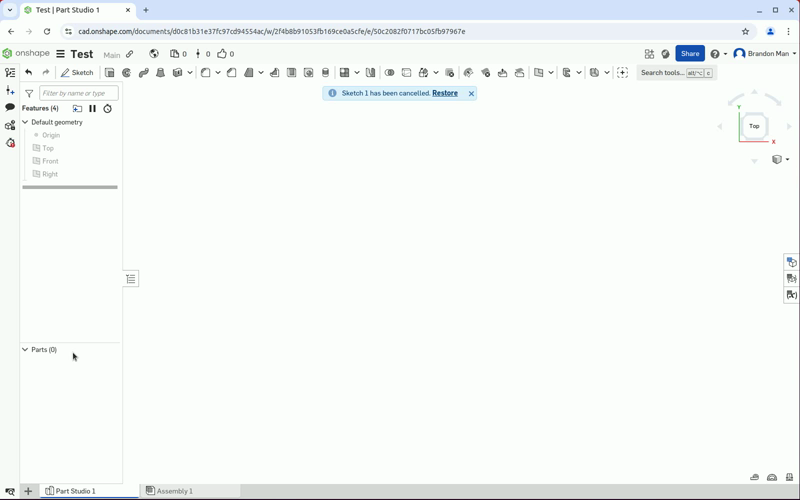
key(y)
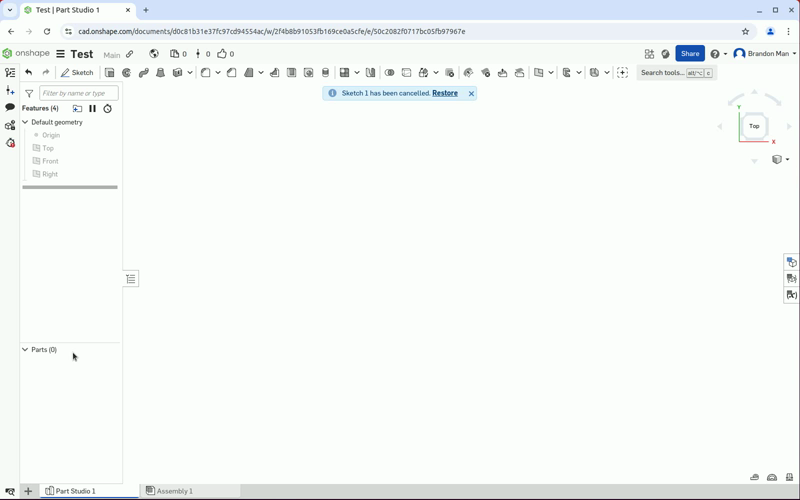
key(shift+p)
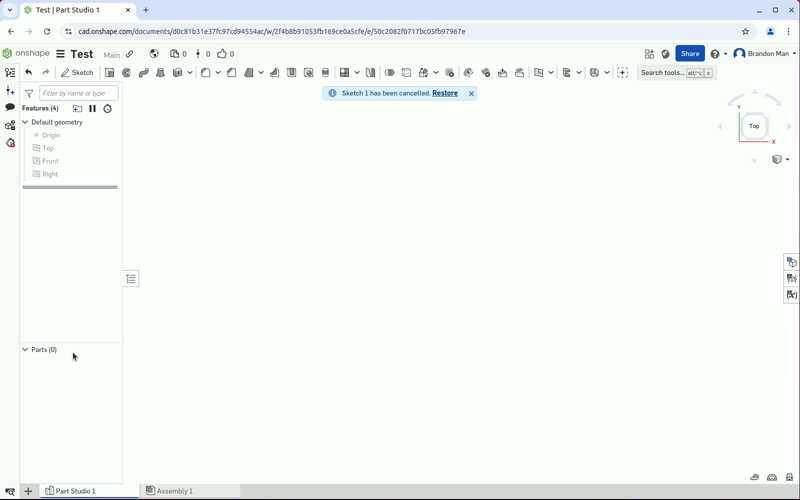
key(space)
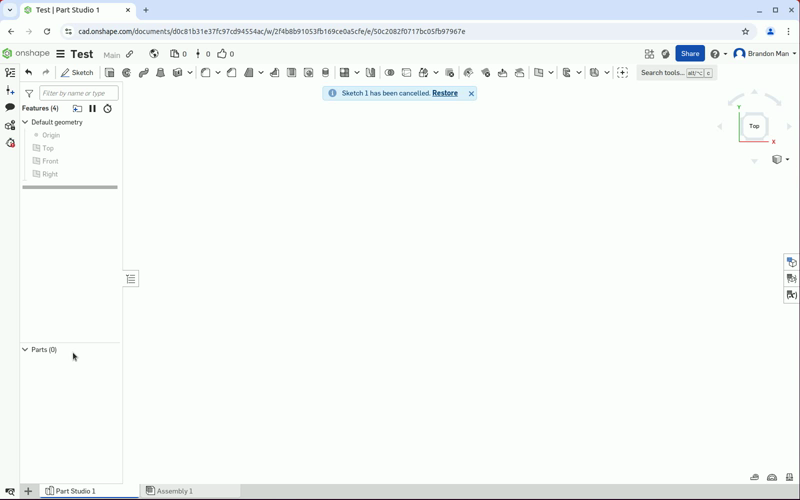
key_down(shift)
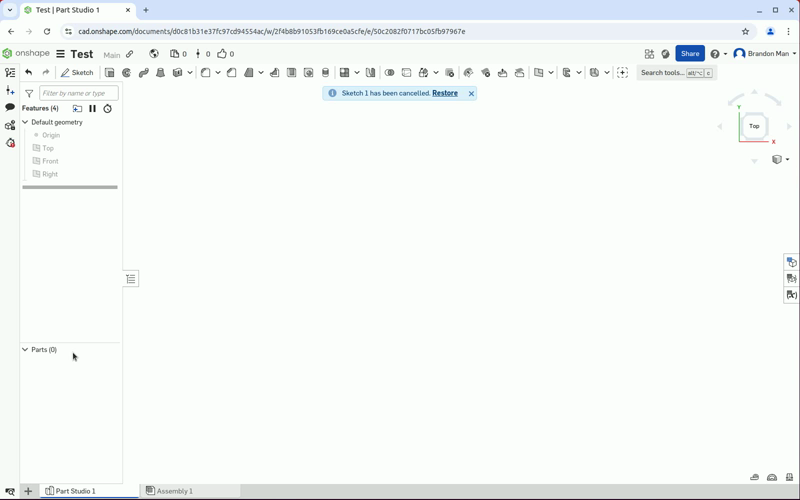
key(up)
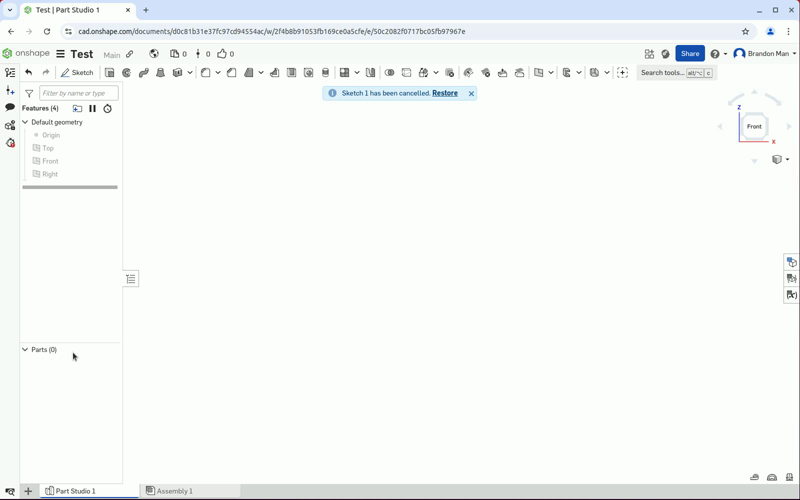
key_up(shift)
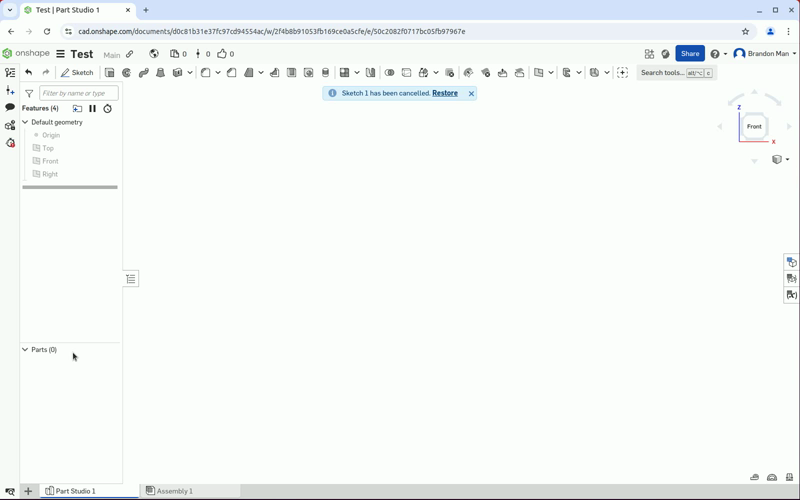
mouse_move(73, 352)
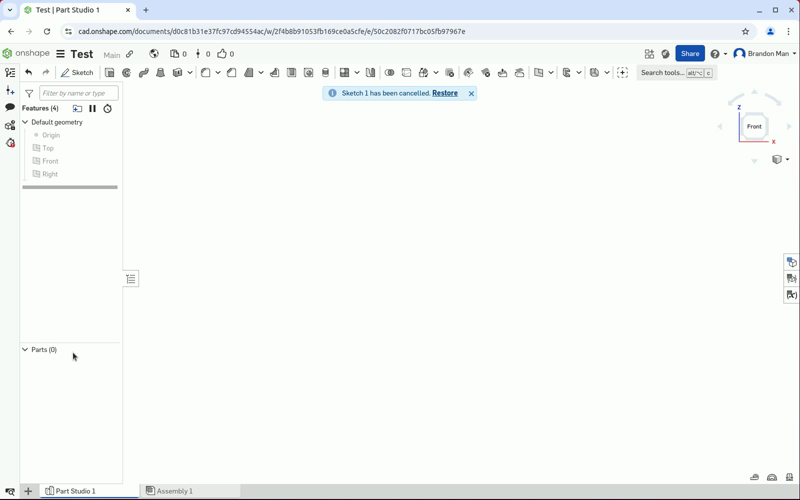
key(shift+y)
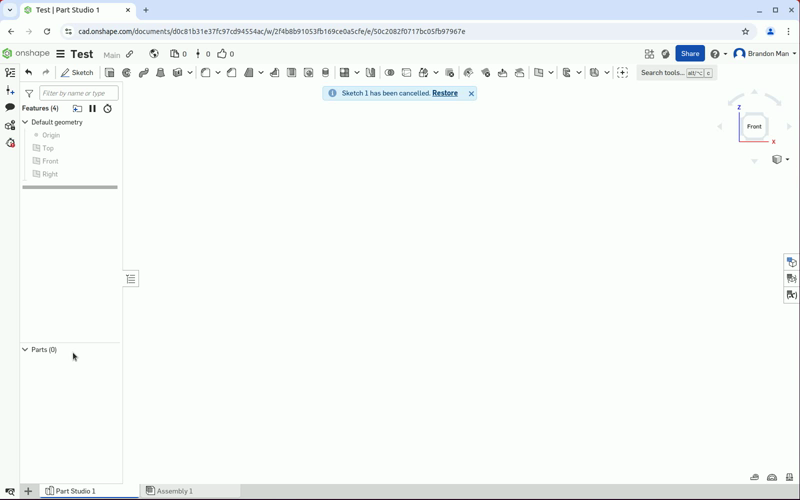
key(shift+s)
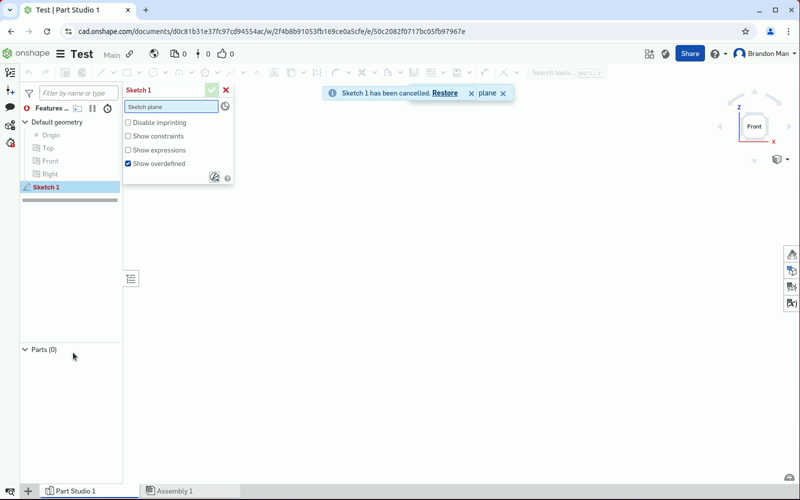
mouse_move(73, 163)
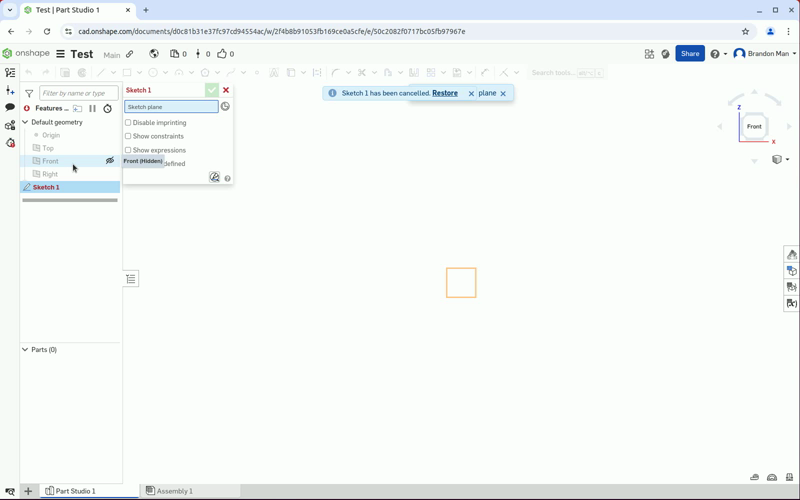
click(73, 163)
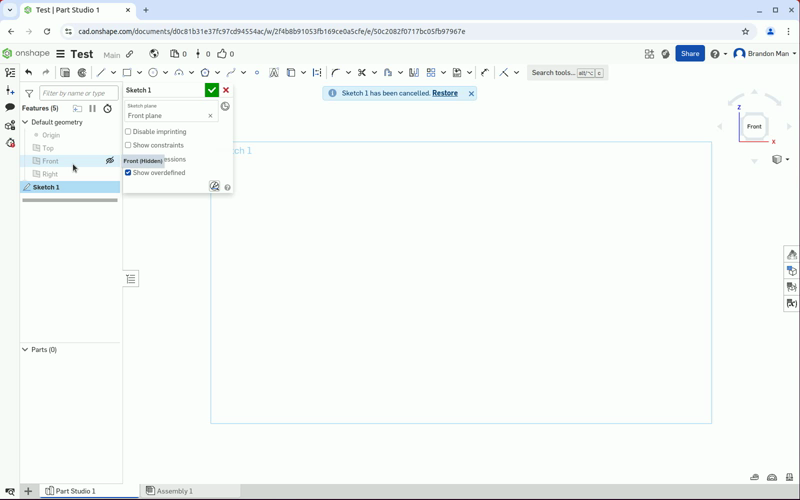
mouse_move(73, 352)
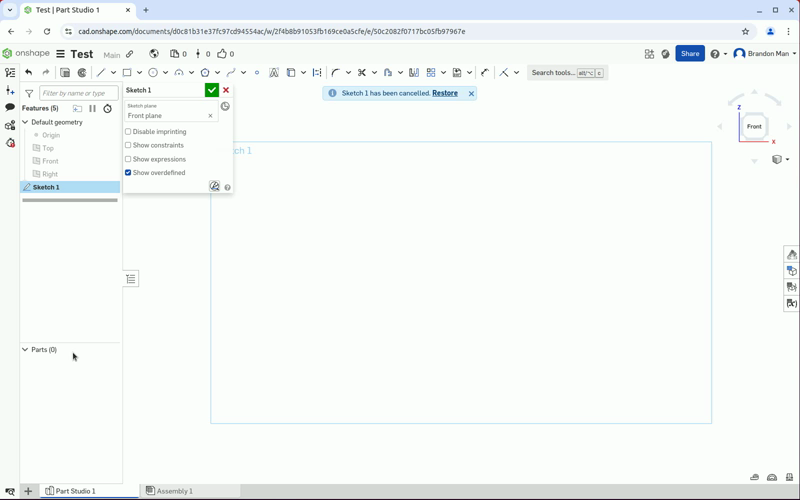
key(y)
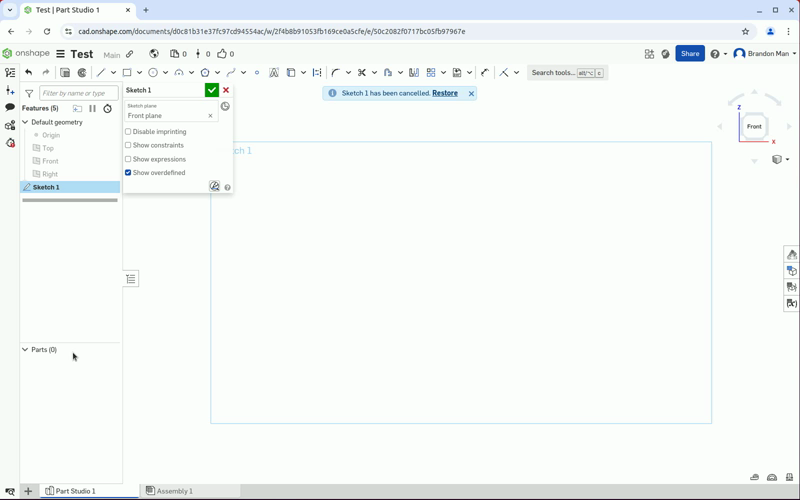
key(l)
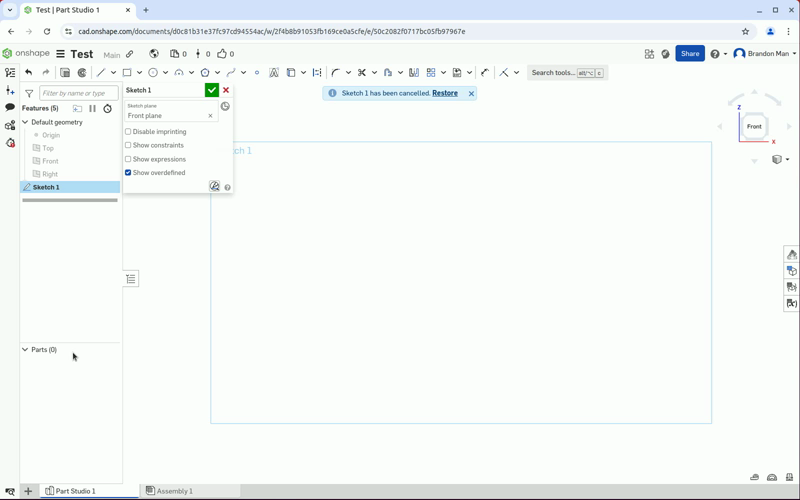
key_down(shift)
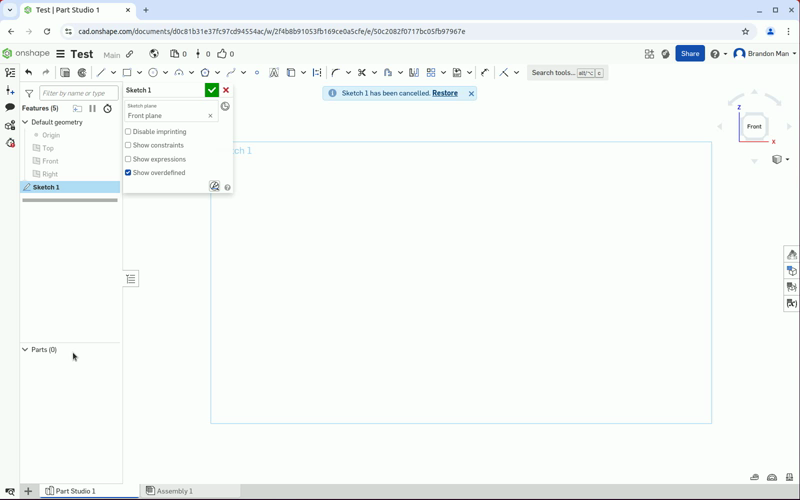
mouse_move(392, 282)
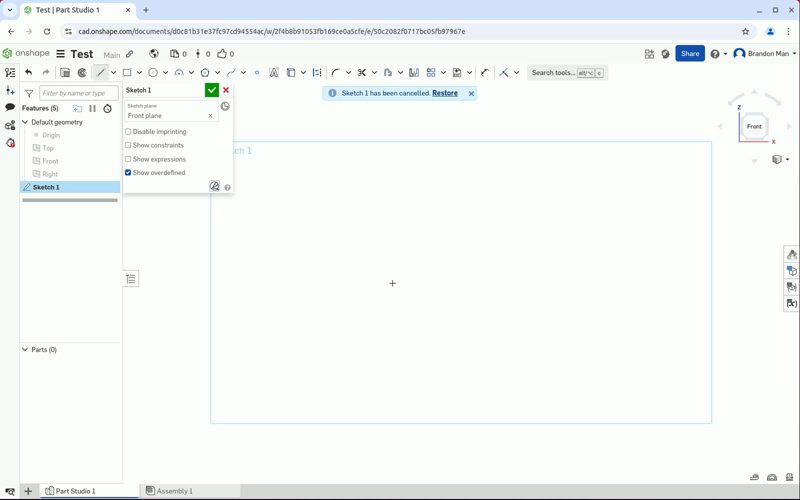
click(392, 282)
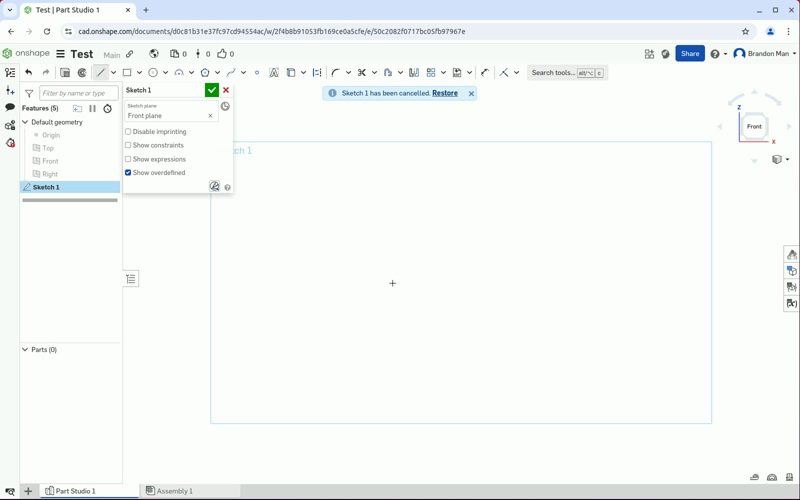
key_up(shift)
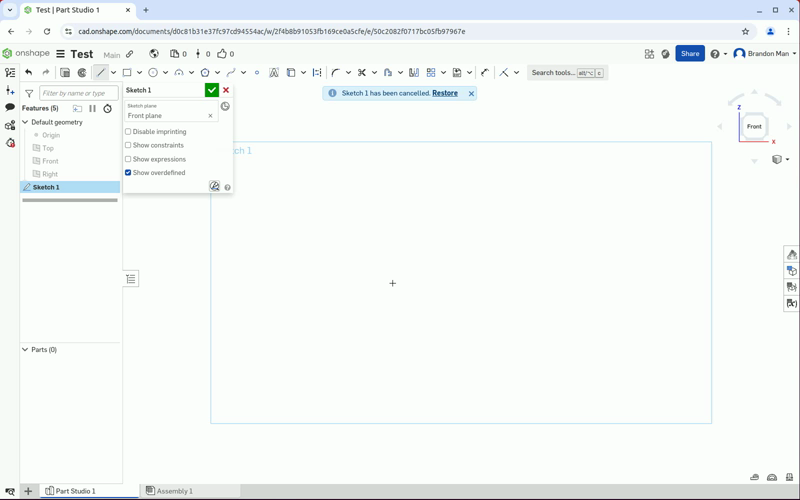
key_down(shift)
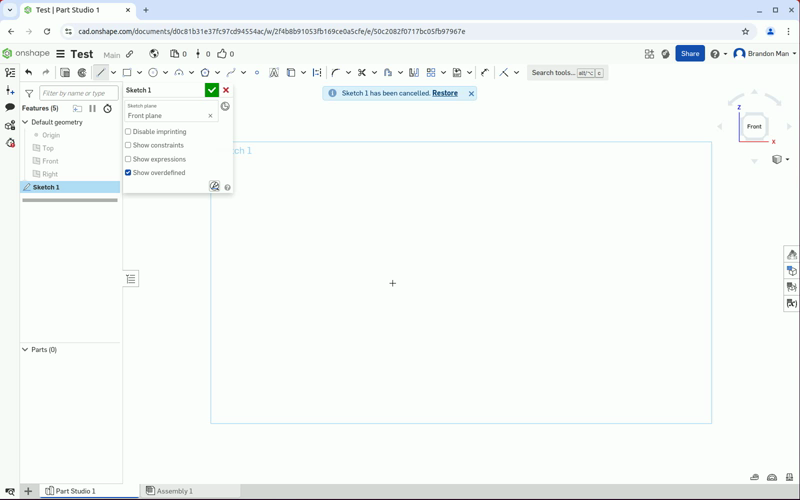
mouse_move(461, 282)
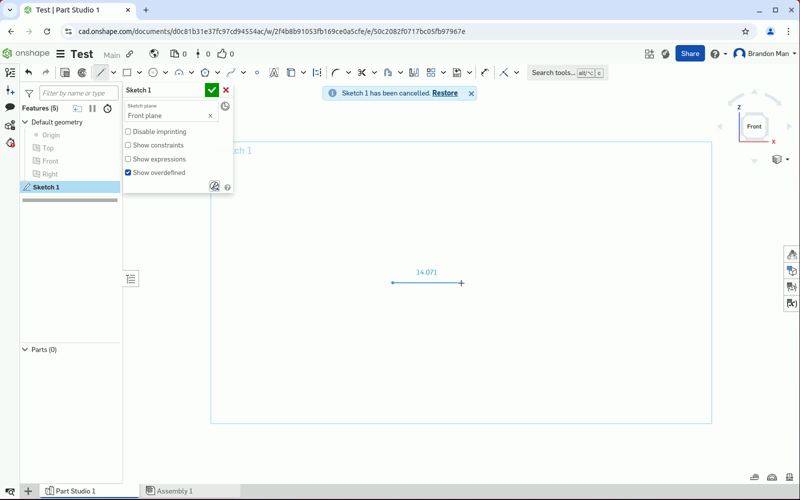
click(461, 282)
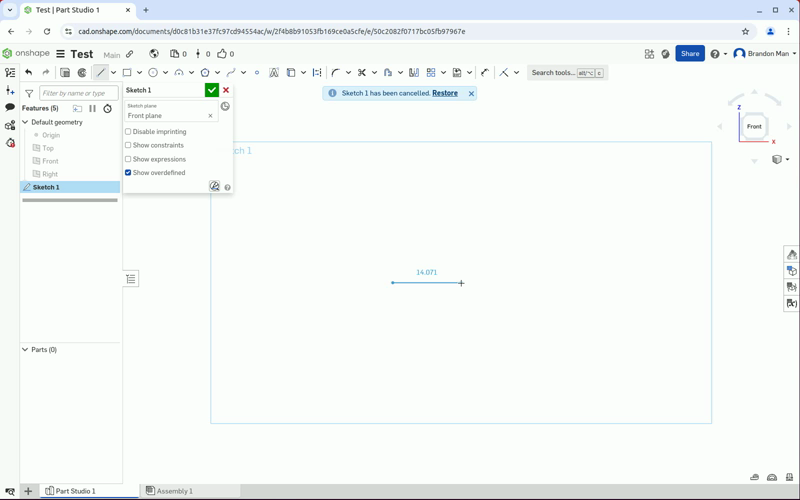
key_up(shift)
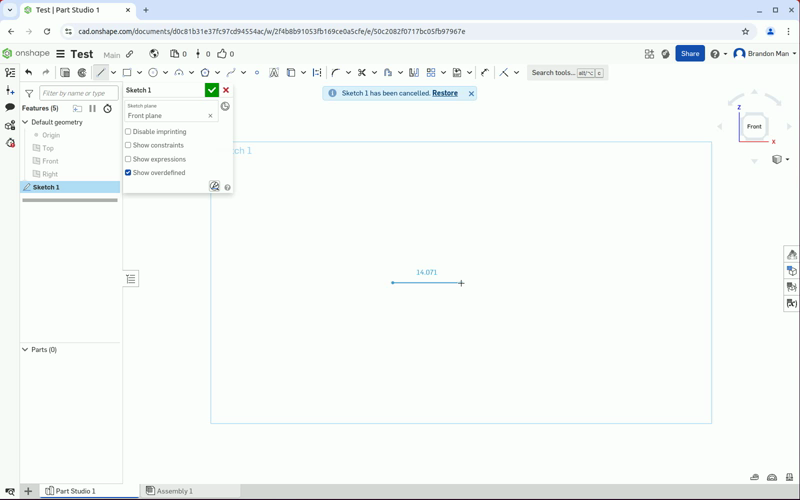
key_down(shift)
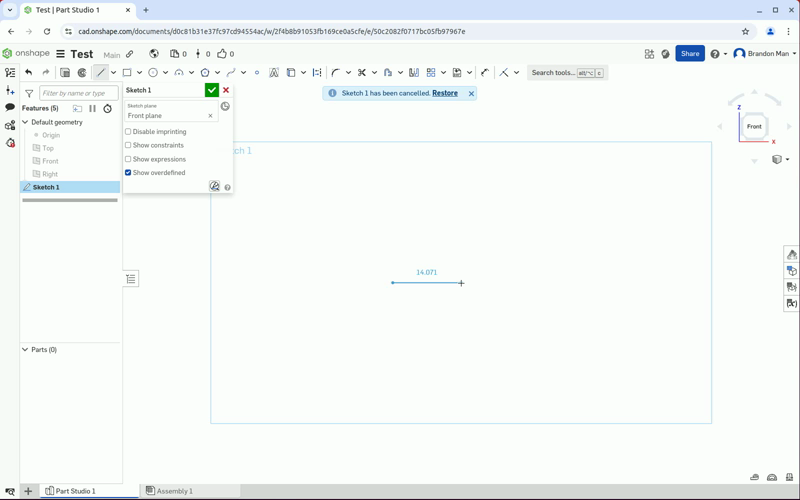
mouse_move(491, 282)
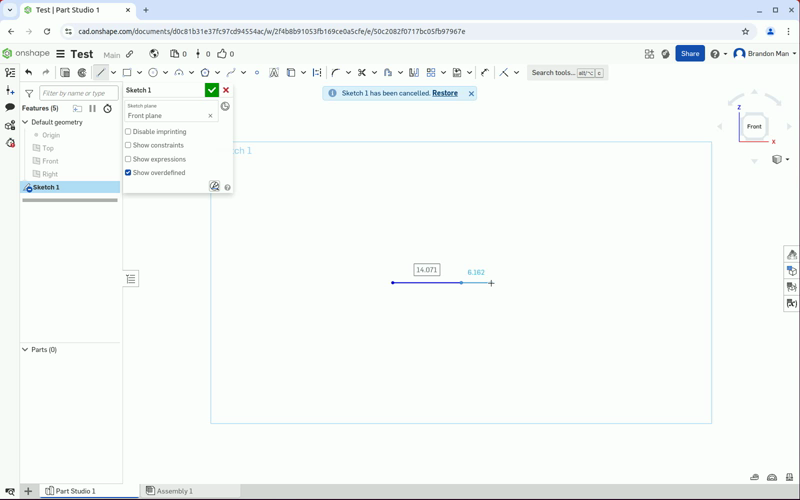
mouse_move(461, 233)
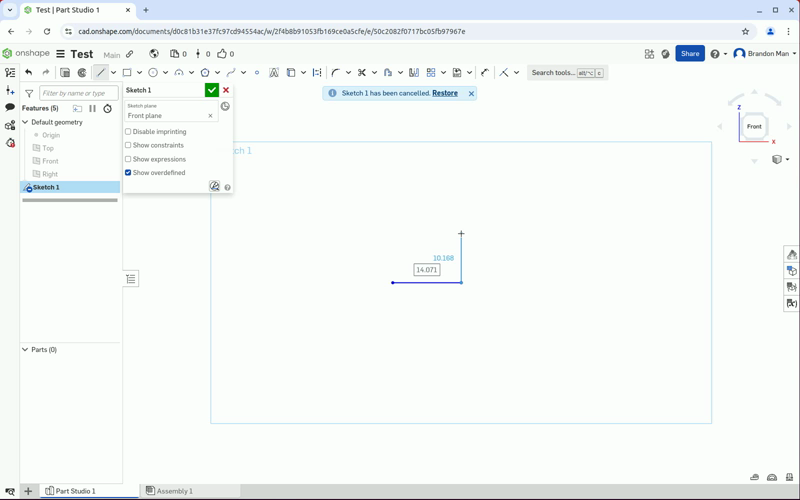
click(461, 233)
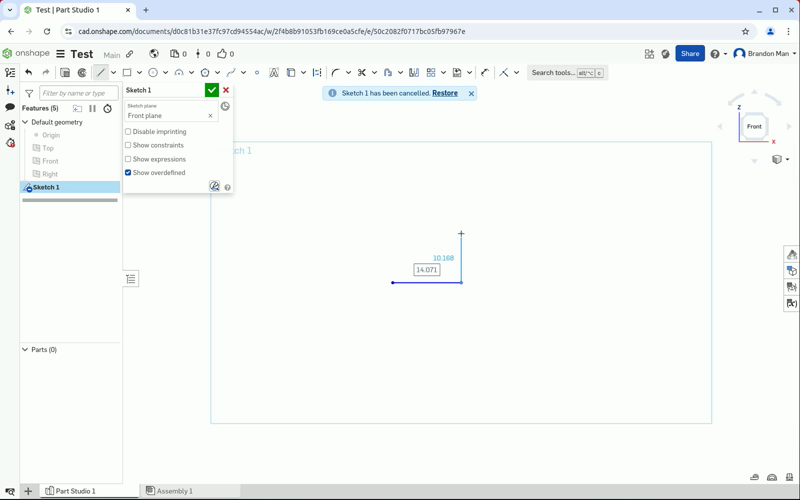
key_up(shift)
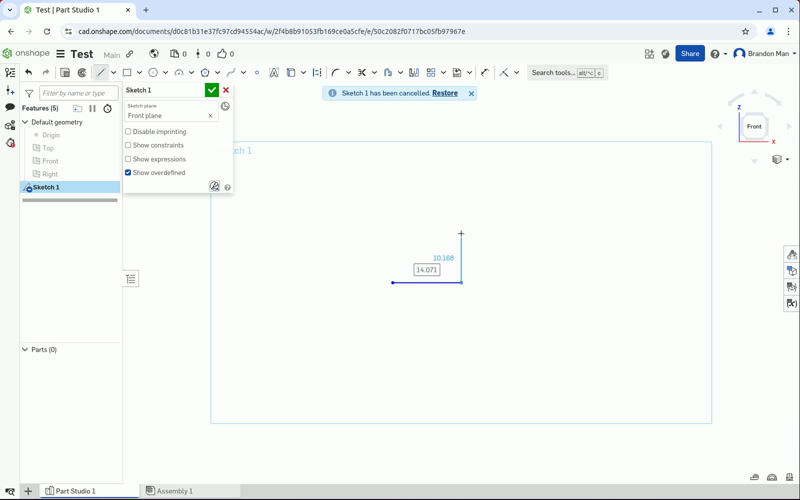
key_down(shift)
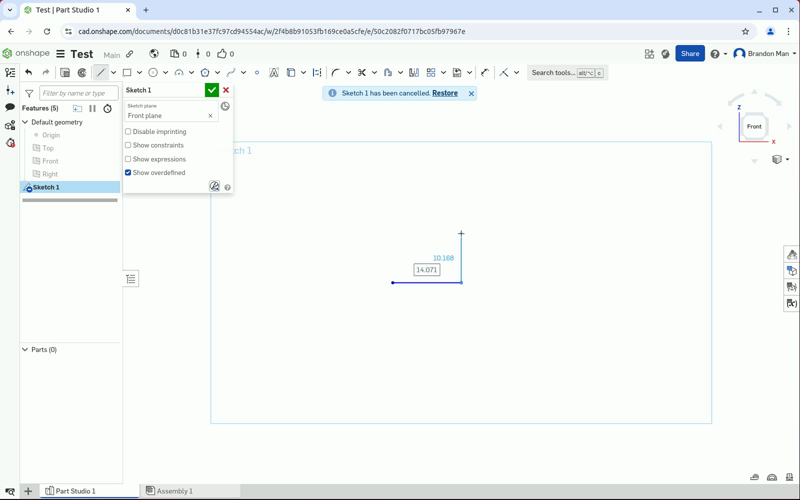
mouse_move(491, 233)
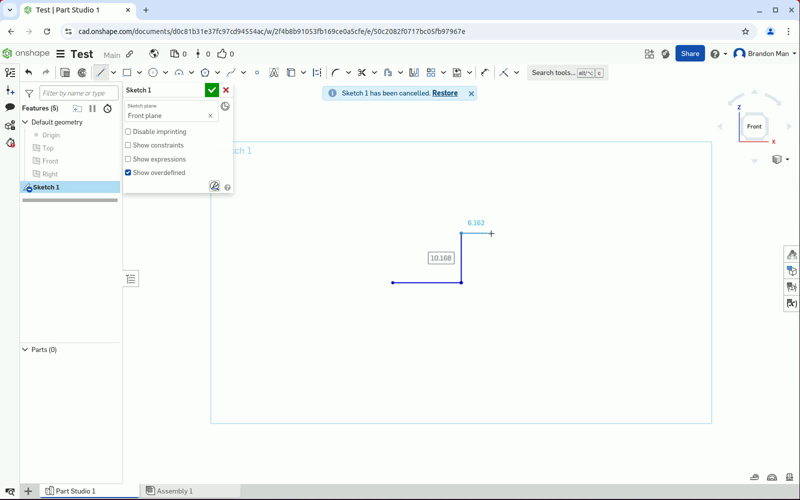
mouse_move(446, 233)
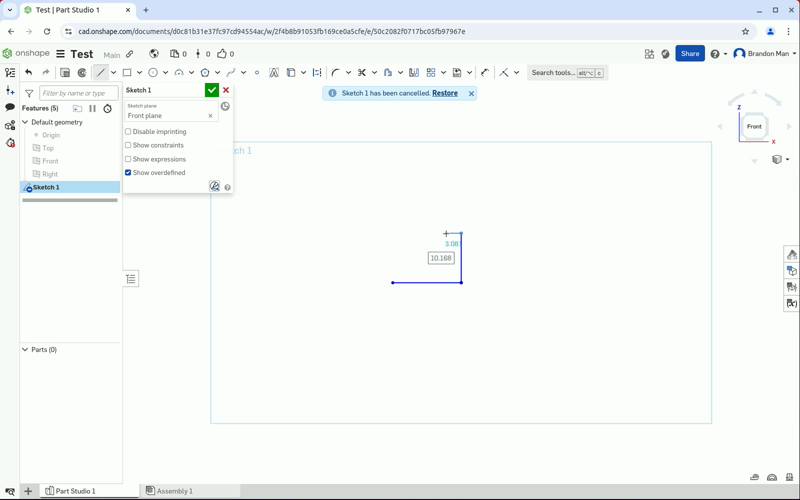
click(446, 233)
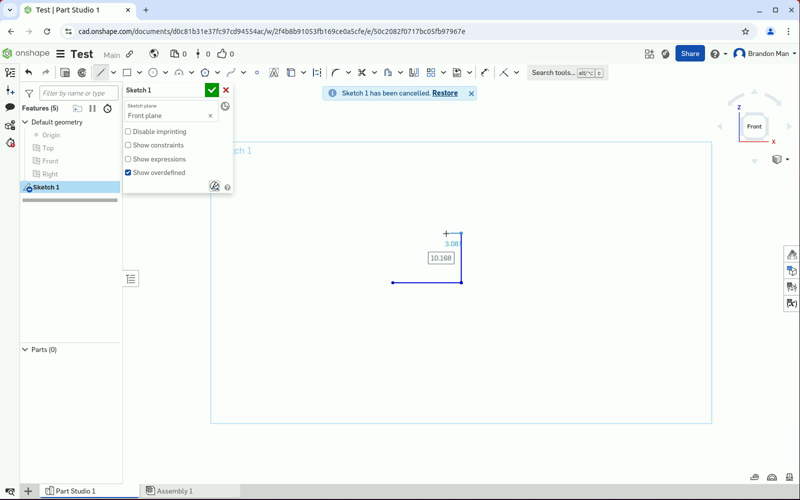
key_up(shift)
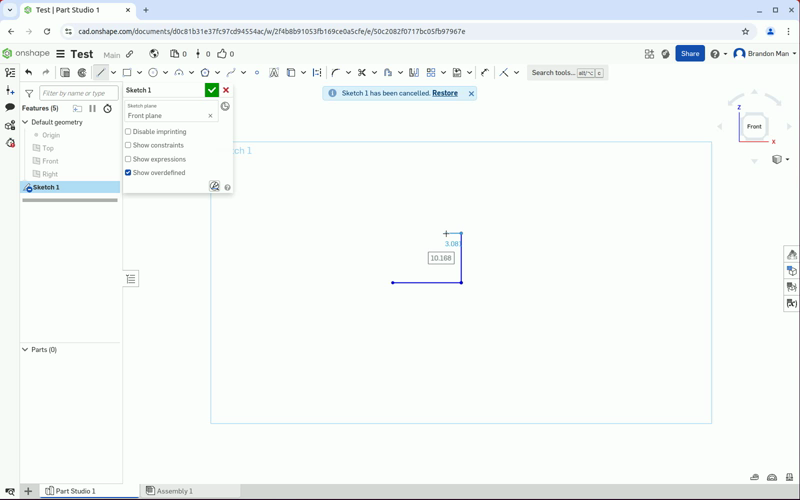
key_down(shift)
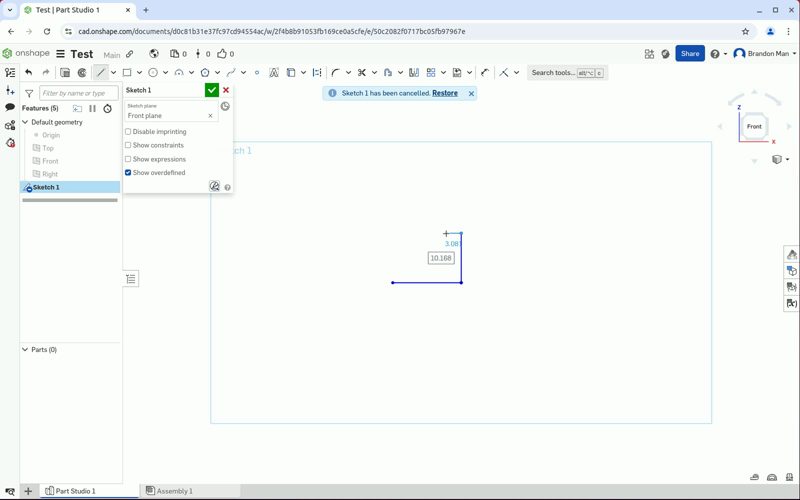
mouse_move(476, 233)
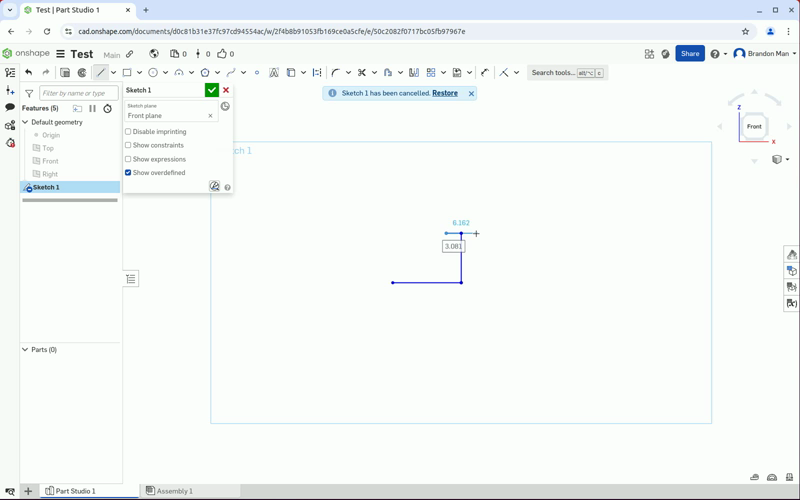
mouse_move(446, 260)
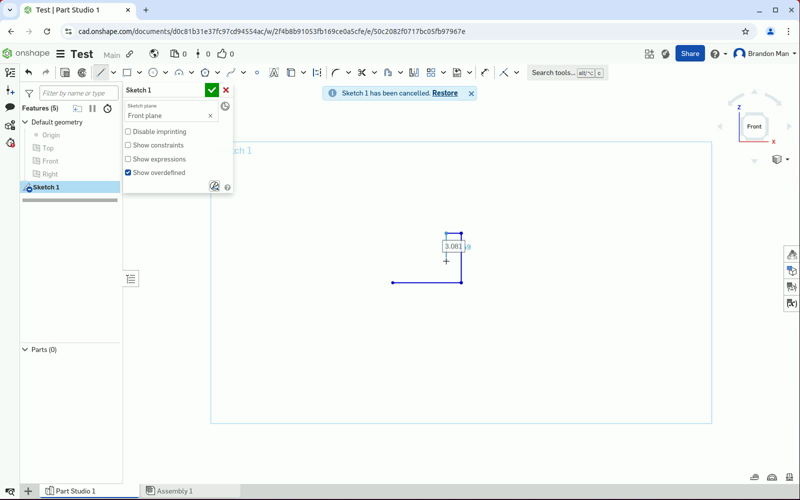
click(446, 260)
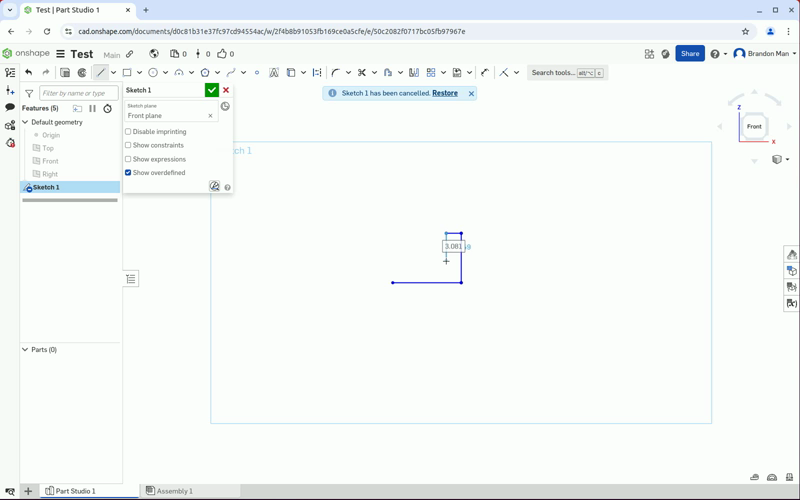
key_up(shift)
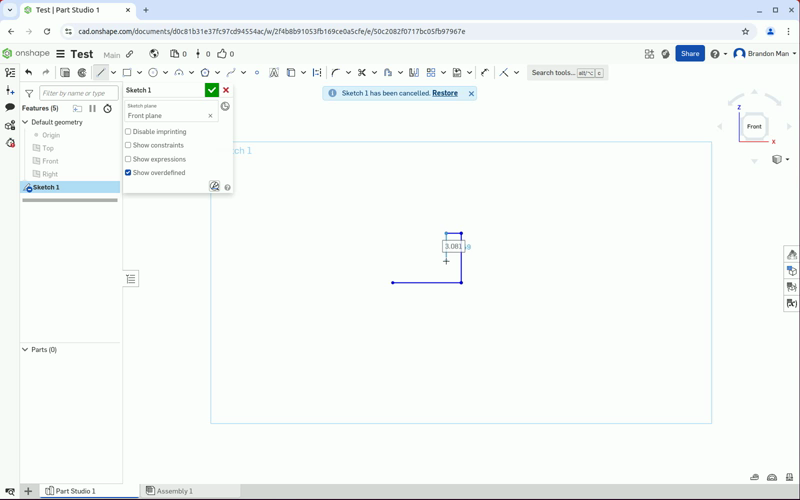
key_down(shift)
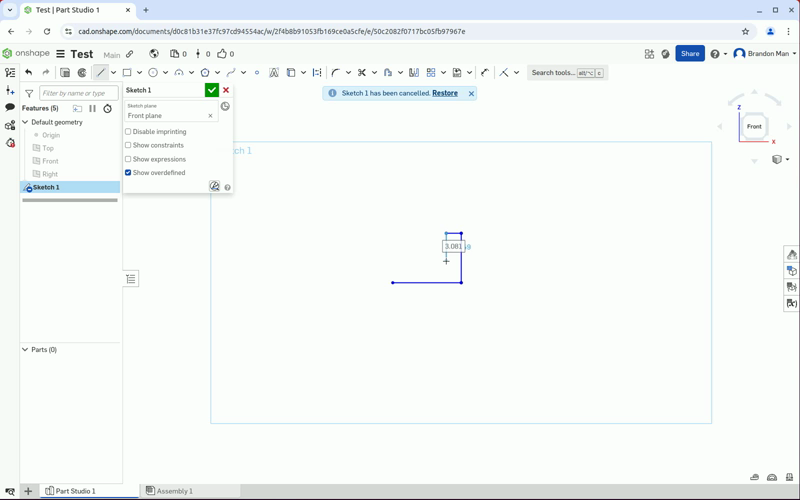
mouse_move(476, 260)
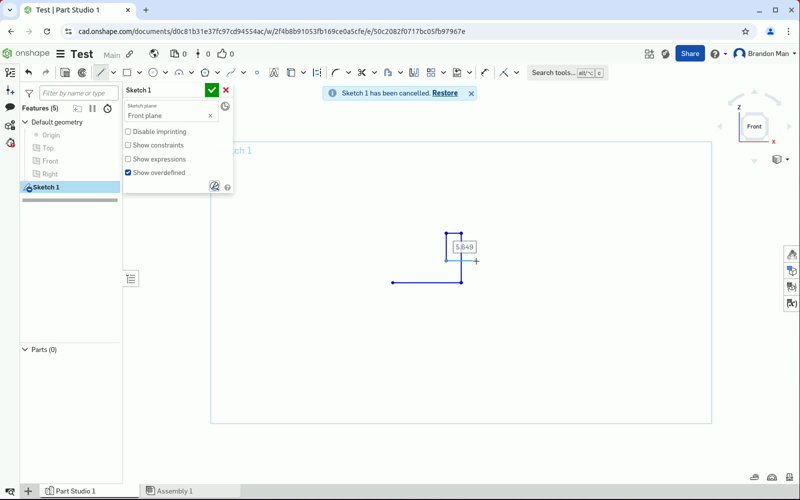
mouse_move(407, 260)
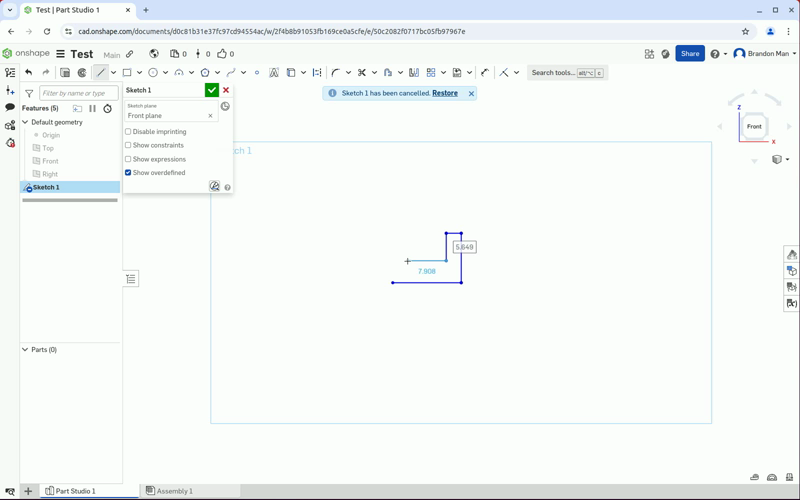
click(407, 260)
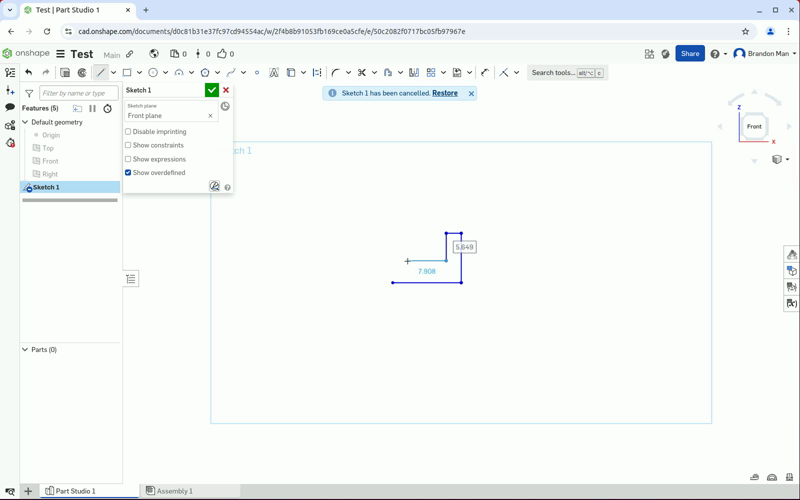
key_up(shift)
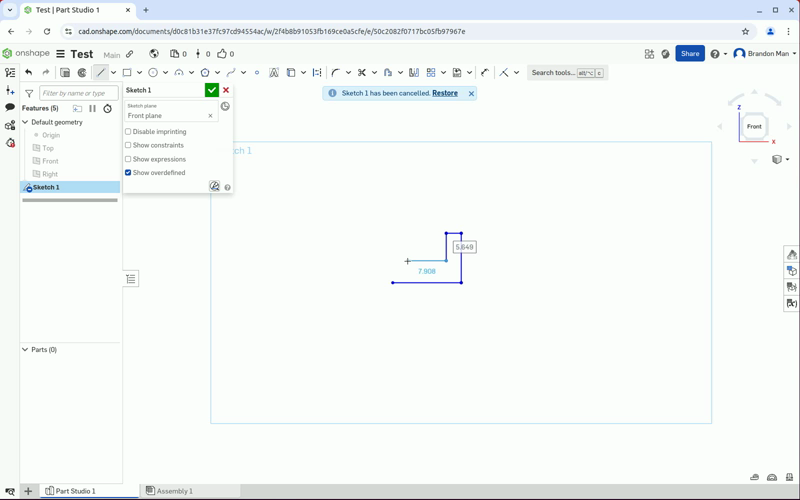
key_down(shift)
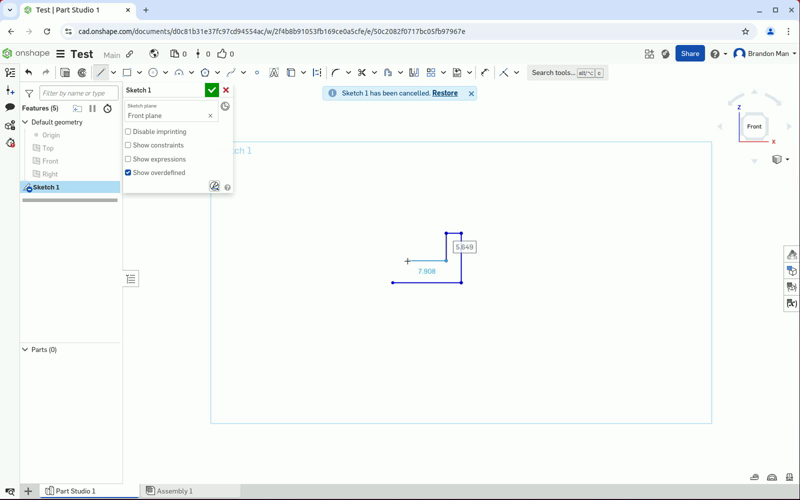
mouse_move(437, 260)
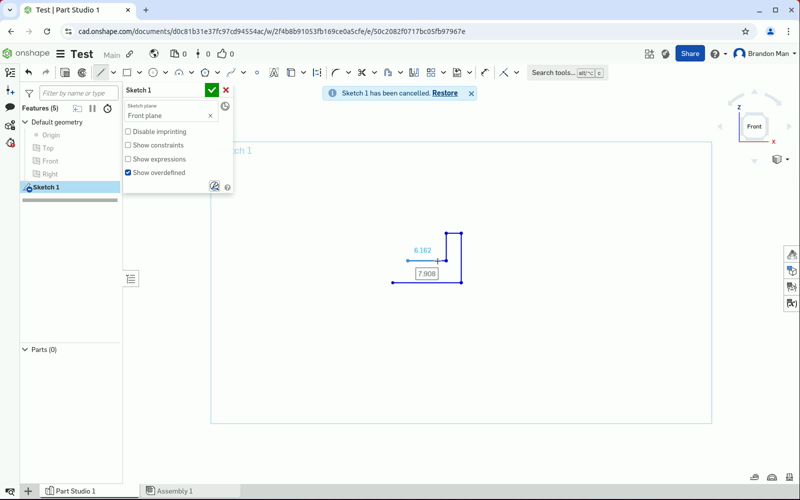
mouse_move(407, 233)
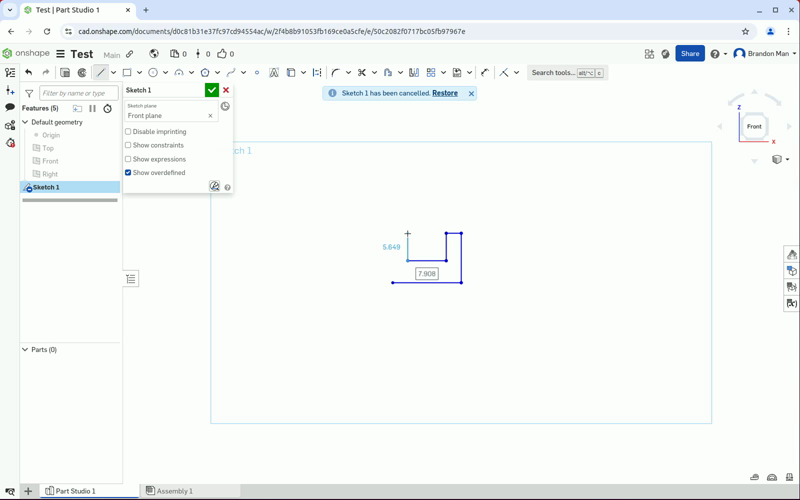
click(407, 233)
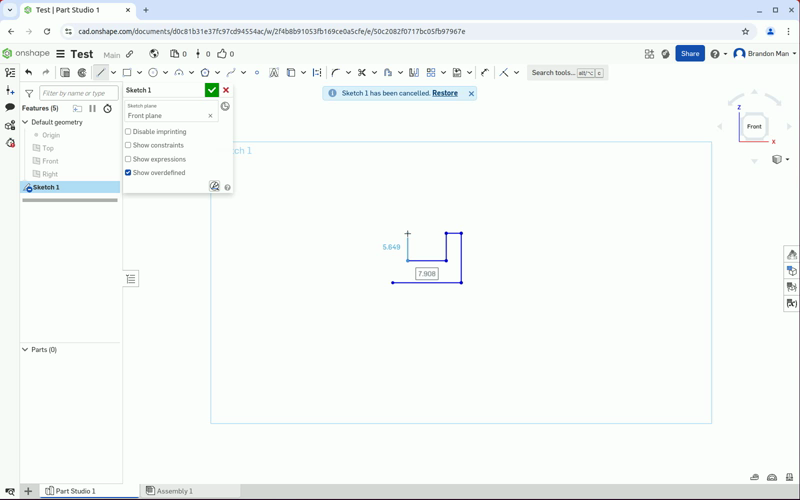
key_up(shift)
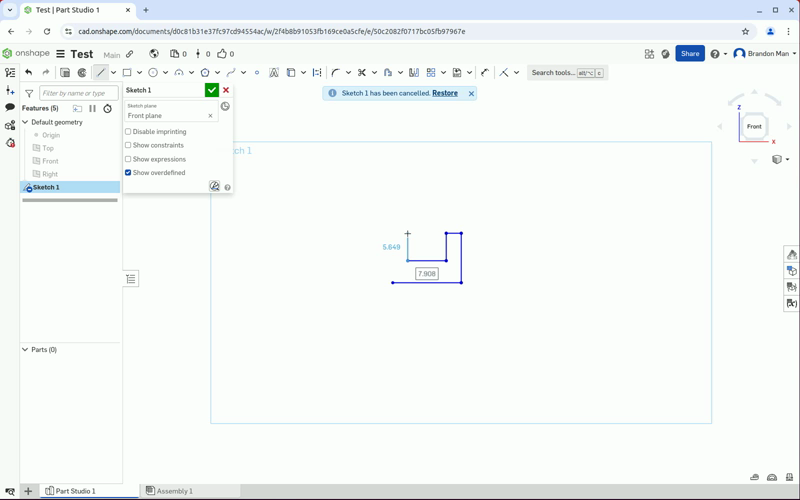
key_down(shift)
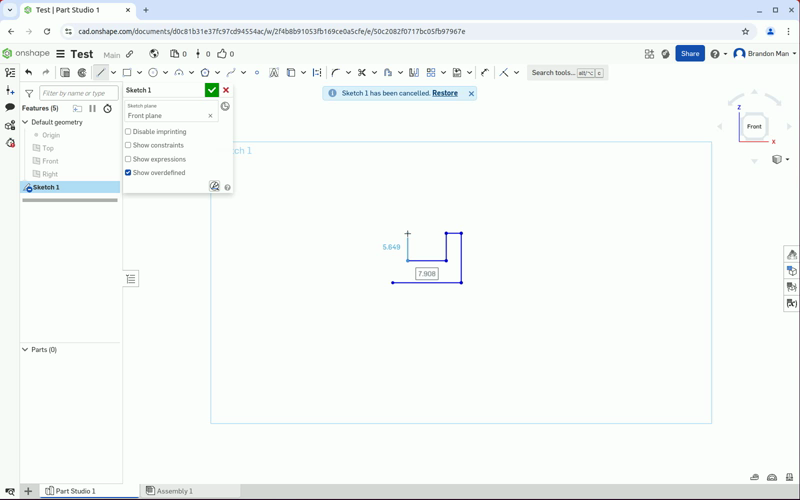
mouse_move(437, 233)
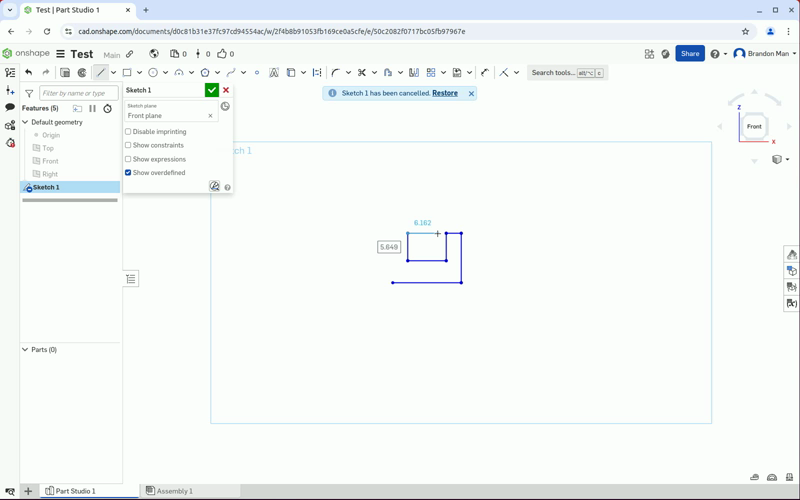
mouse_move(392, 233)
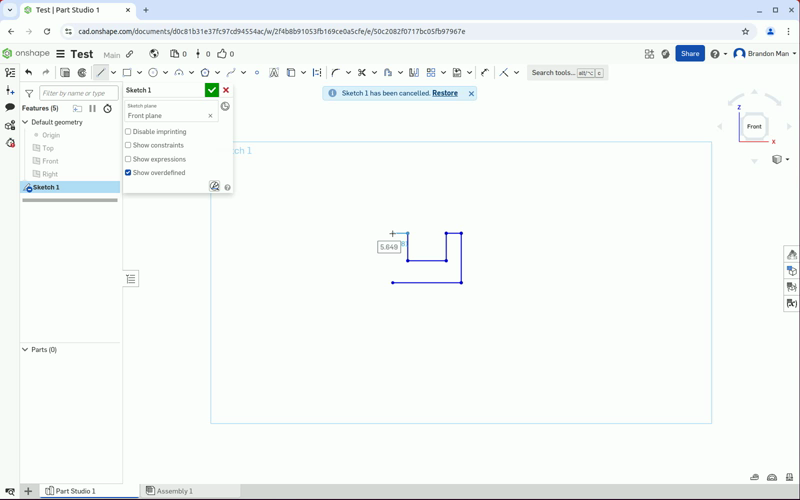
click(392, 233)
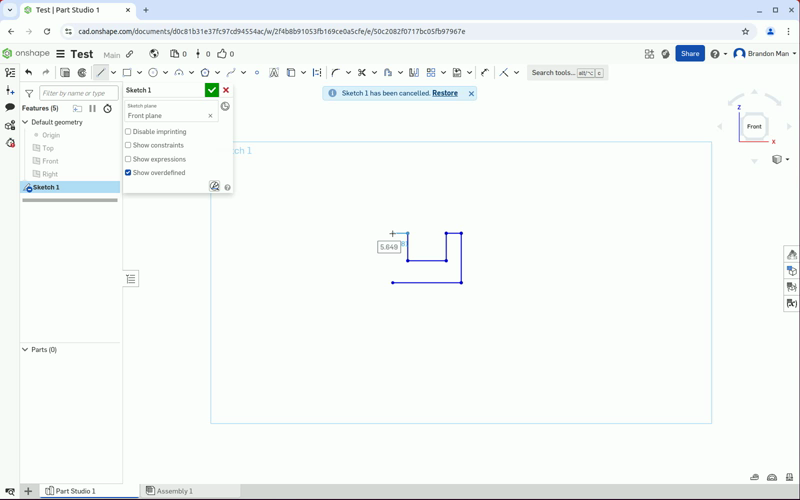
key_up(shift)
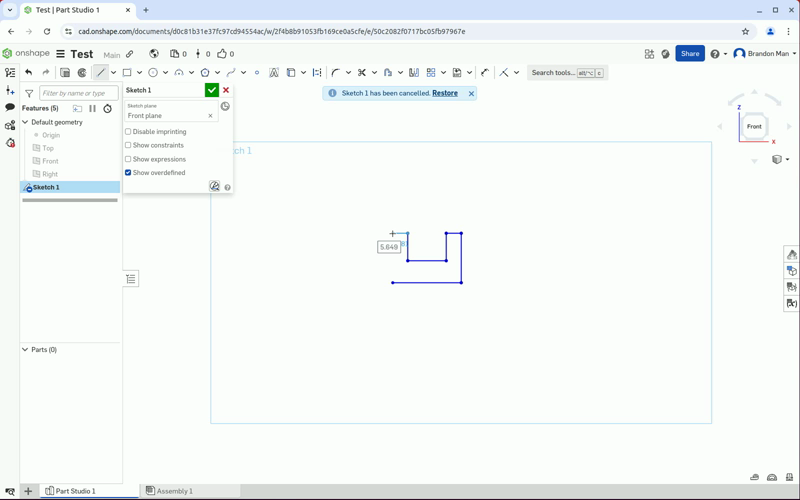
mouse_move(422, 233)
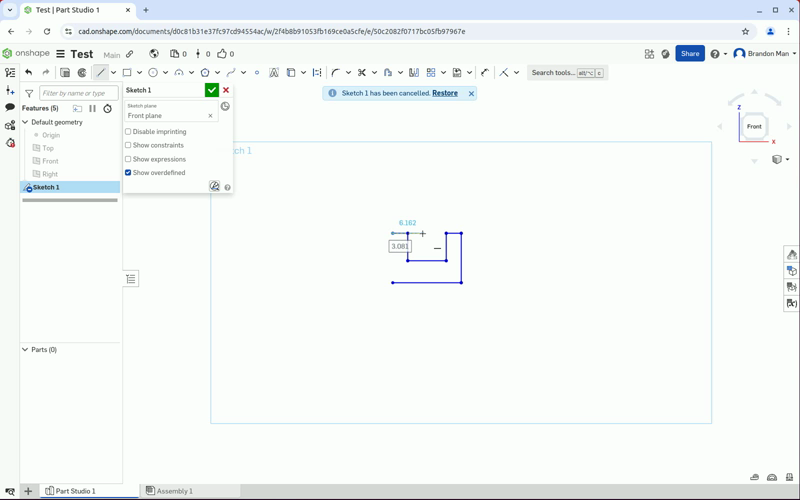
key_down(shift)
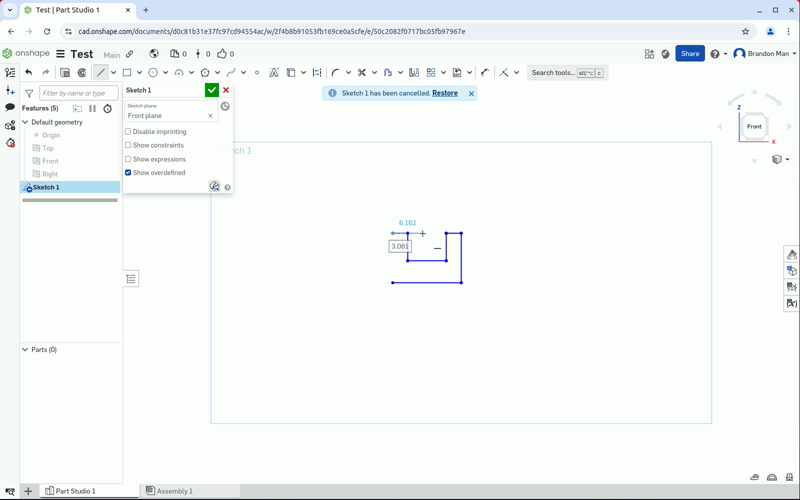
mouse_move(392, 282)
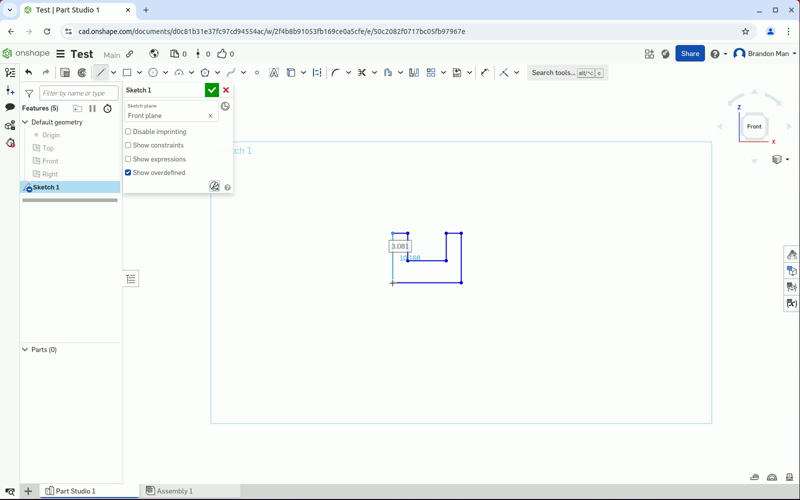
key_up(shift)
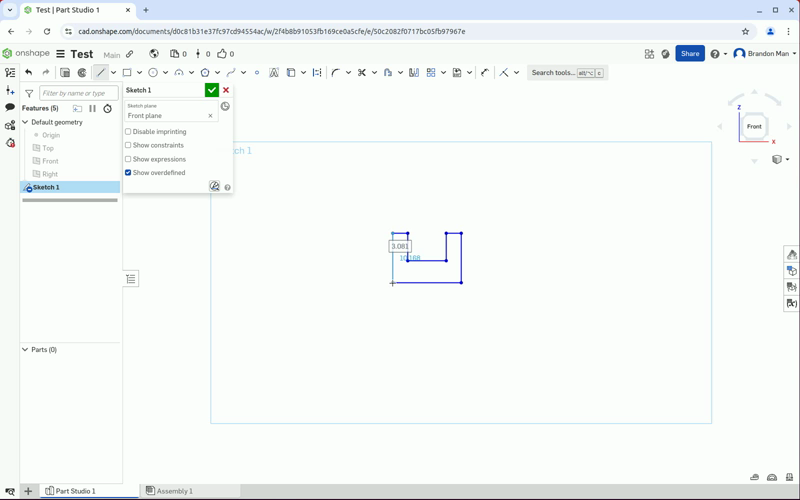
click(392, 282)
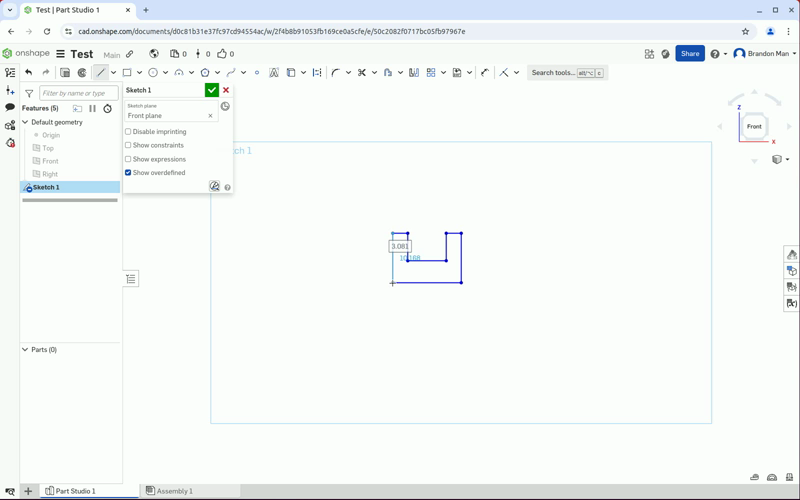
key(esc)
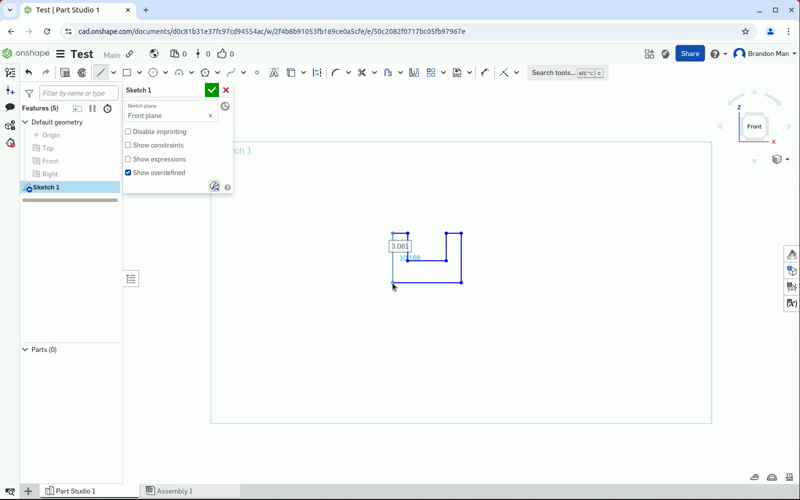
mouse_move(404, 262)
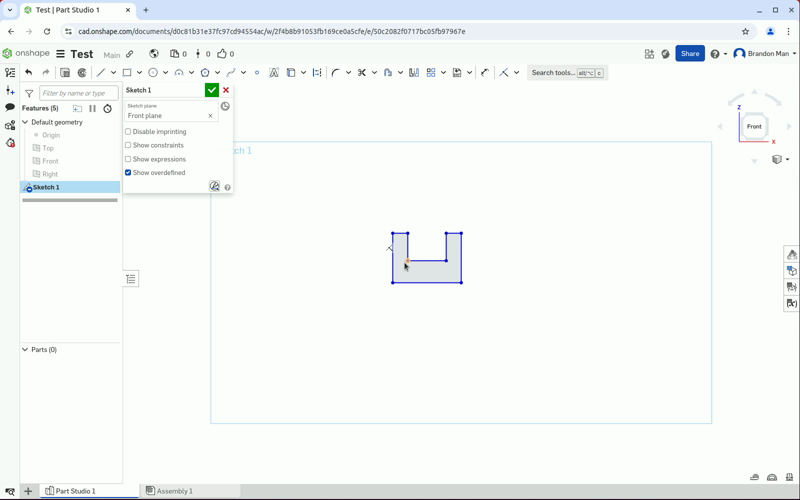
click(404, 262)
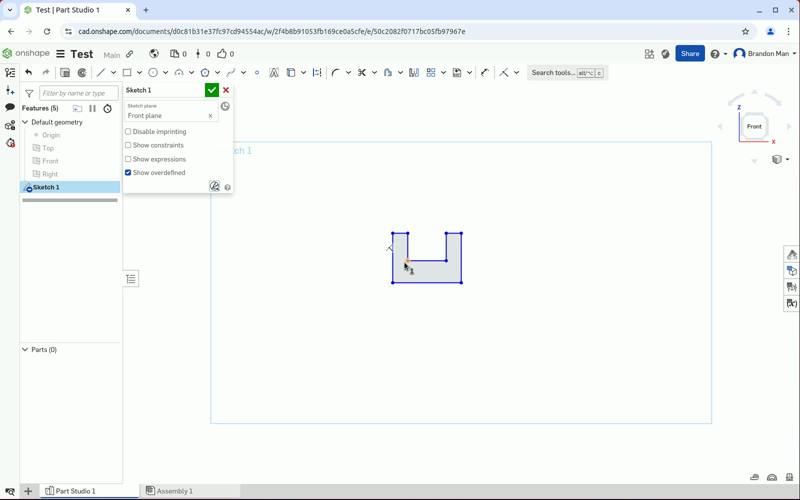
mouse_move(73, 352)
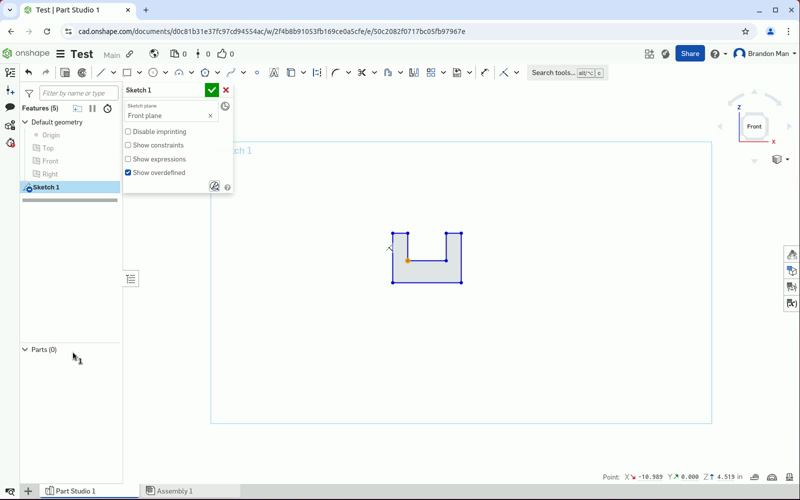
key(shift+y)
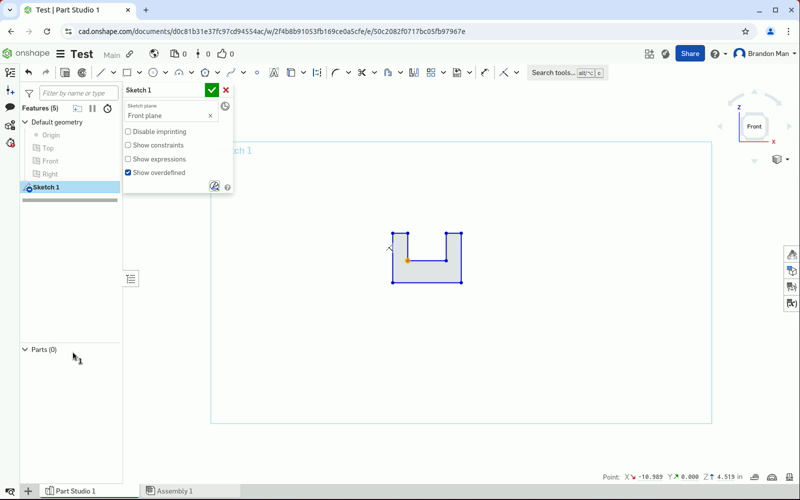
key(shift+e)
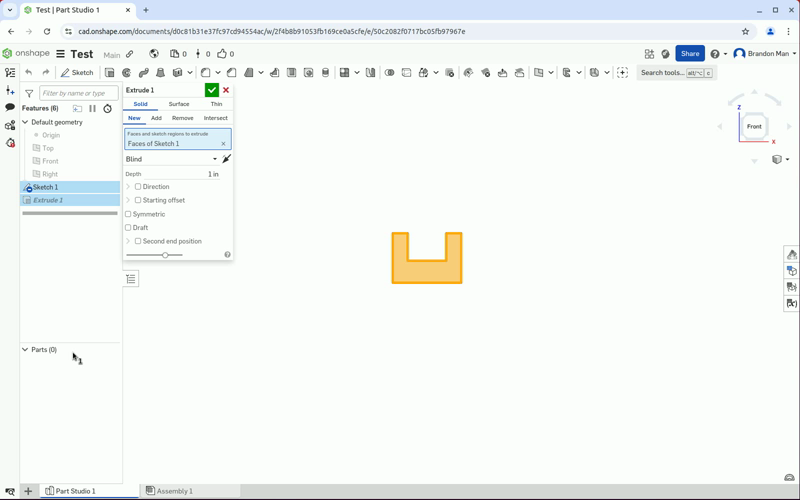
mouse_move(143, 106)
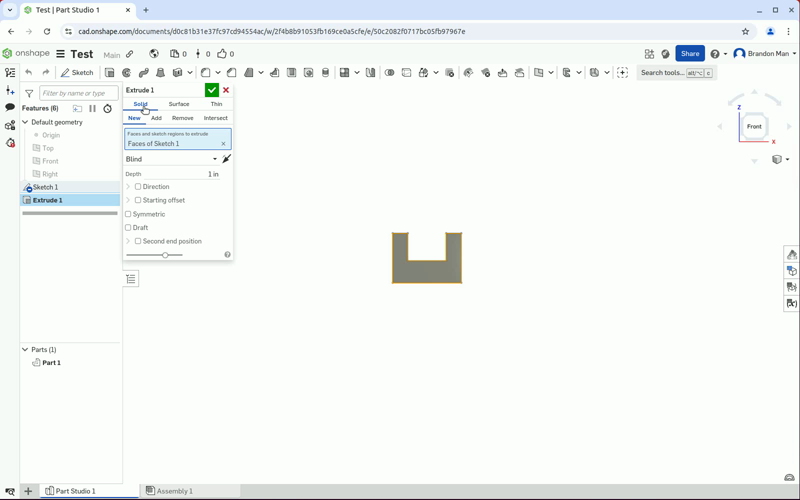
click(143, 106)
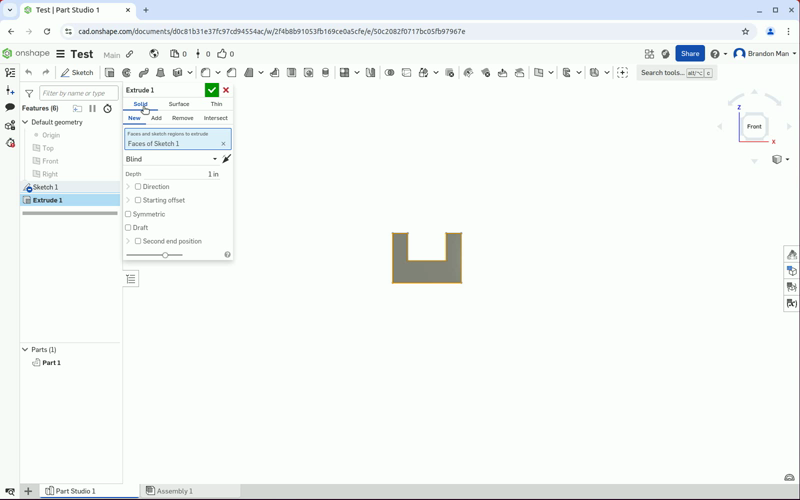
mouse_move(137, 120)
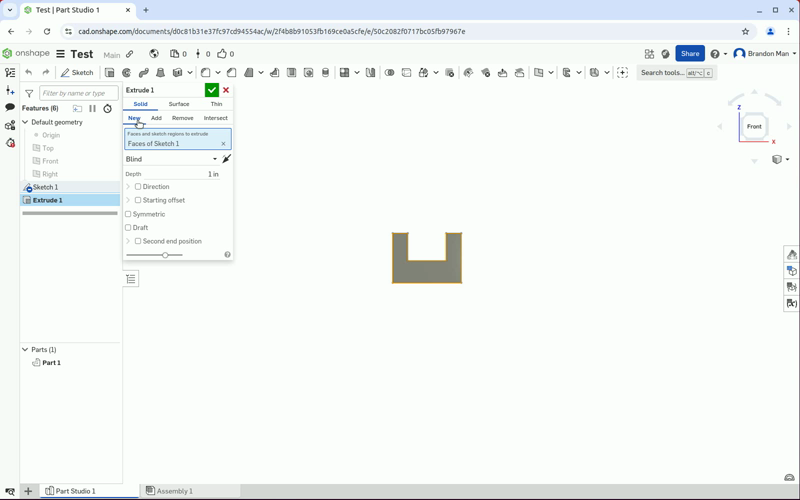
click(137, 120)
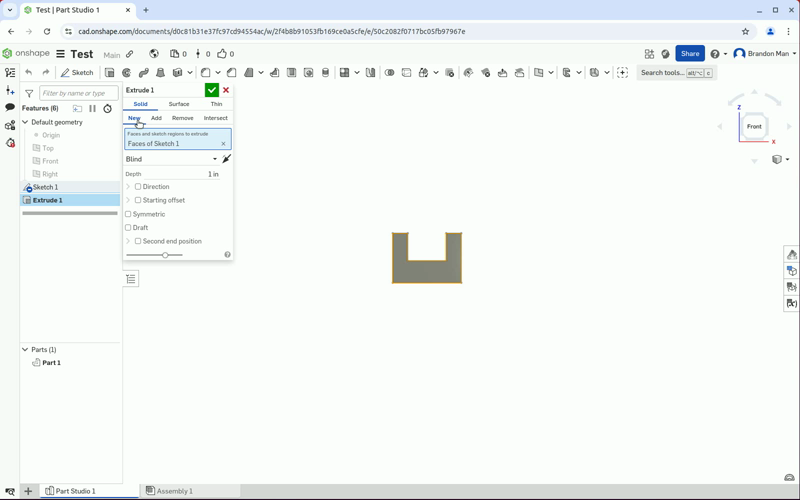
key(tab, 4)
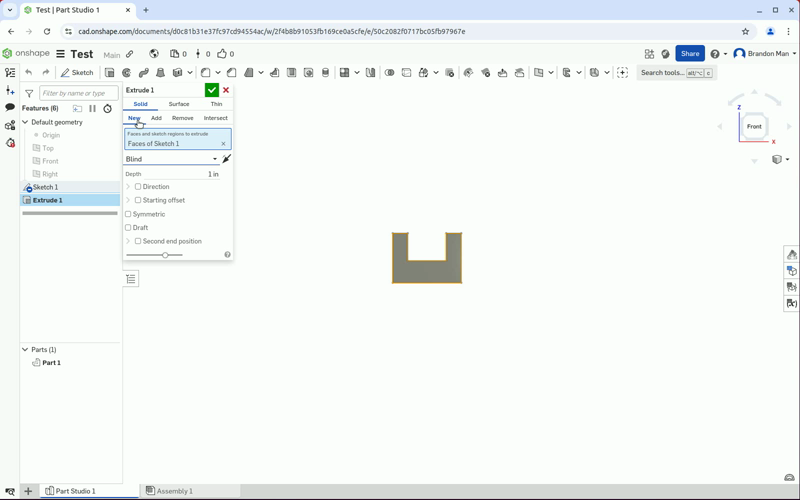
text(23.108)
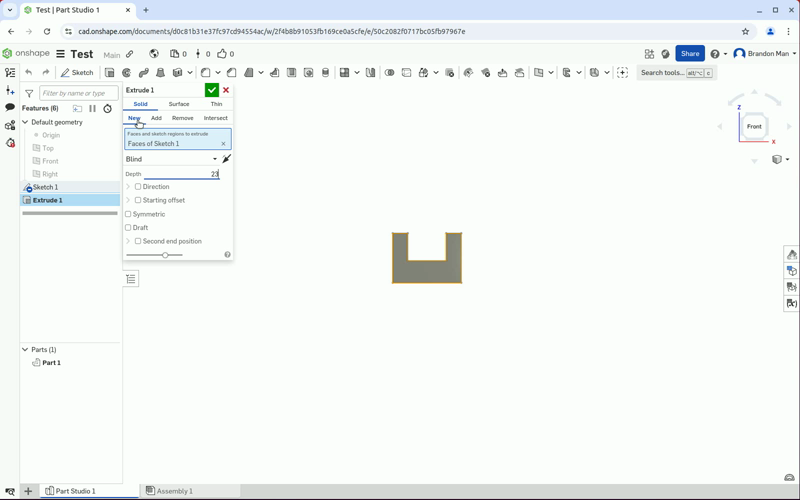
key(enter)
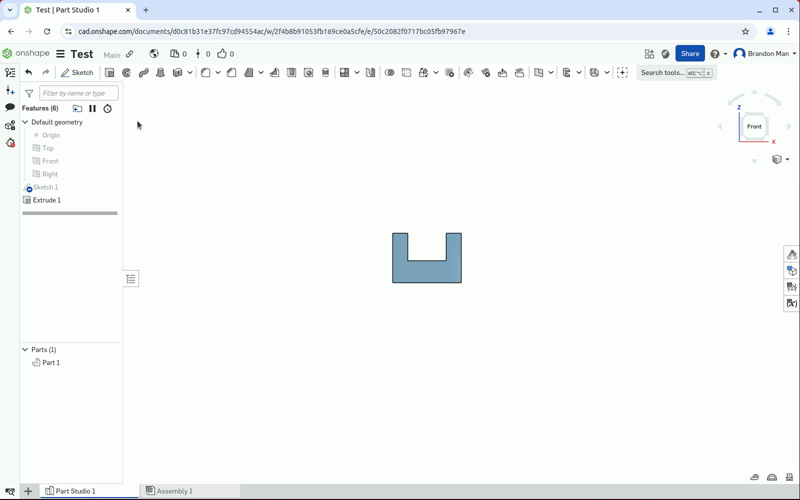
key(shift+h)
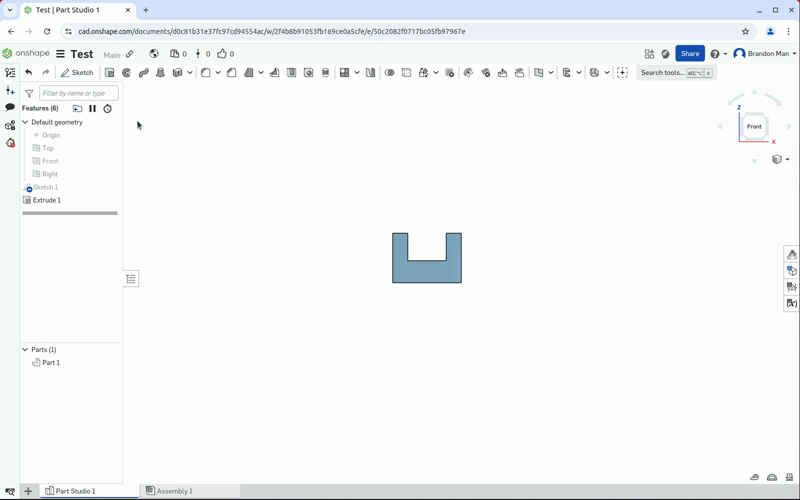
key(shift+h)
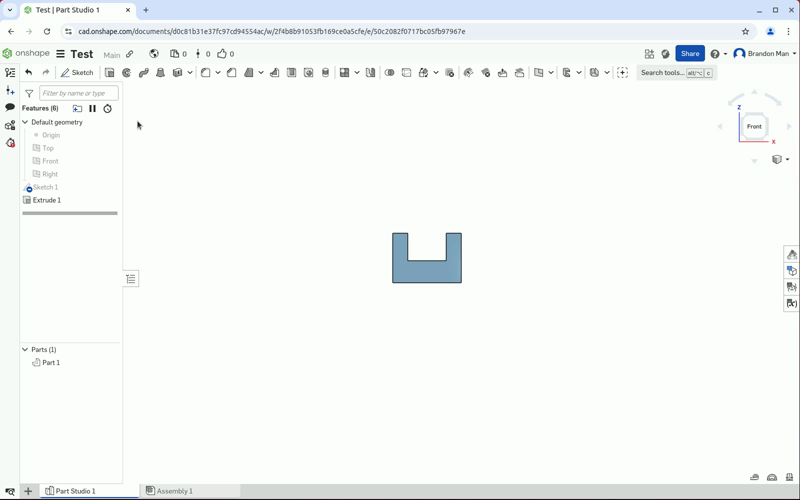
mouse_move(73, 189)
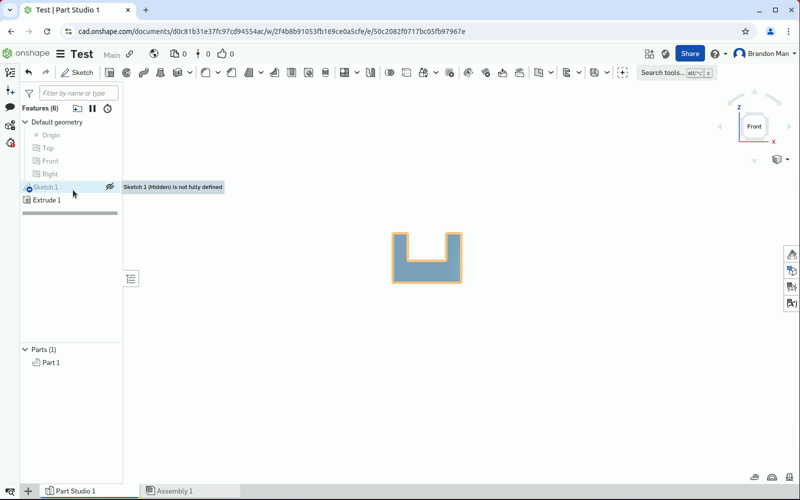
click(73, 189)
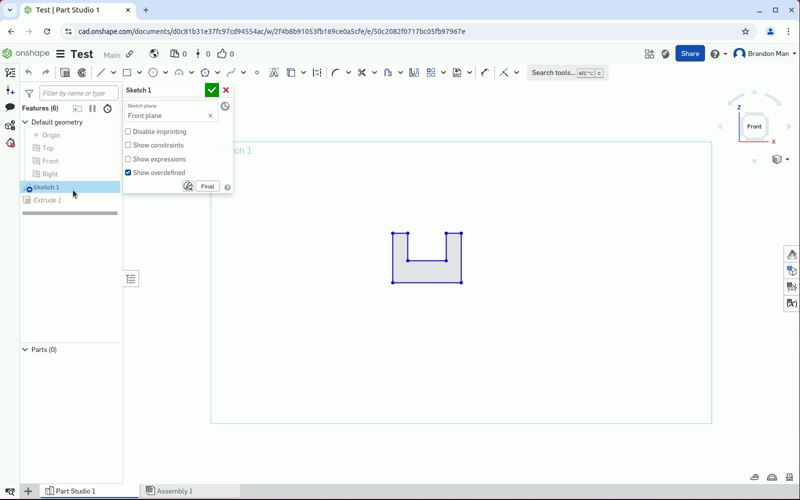
mouse_move(229, 92)
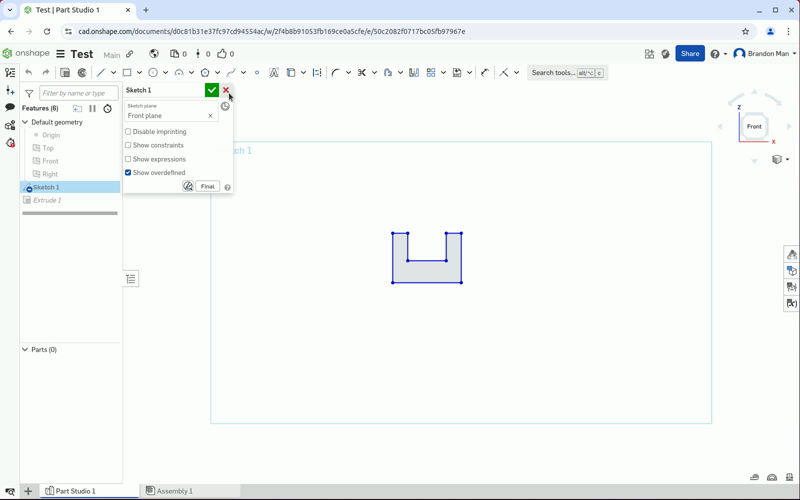
click(229, 92)
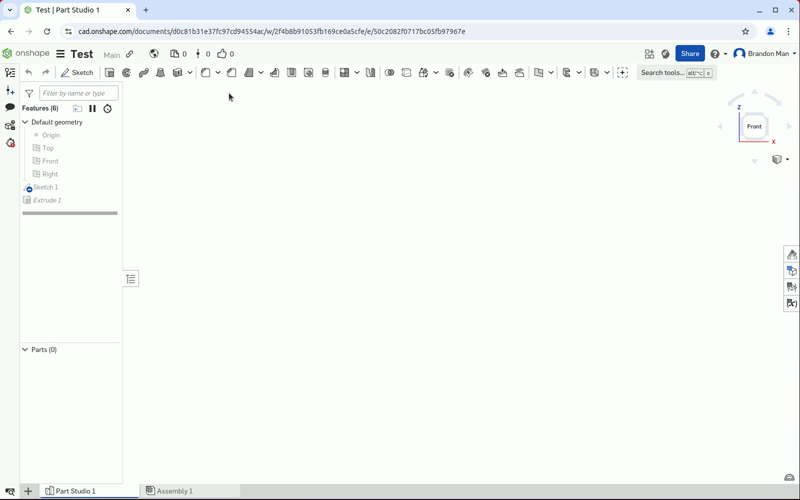
mouse_move(73, 352)
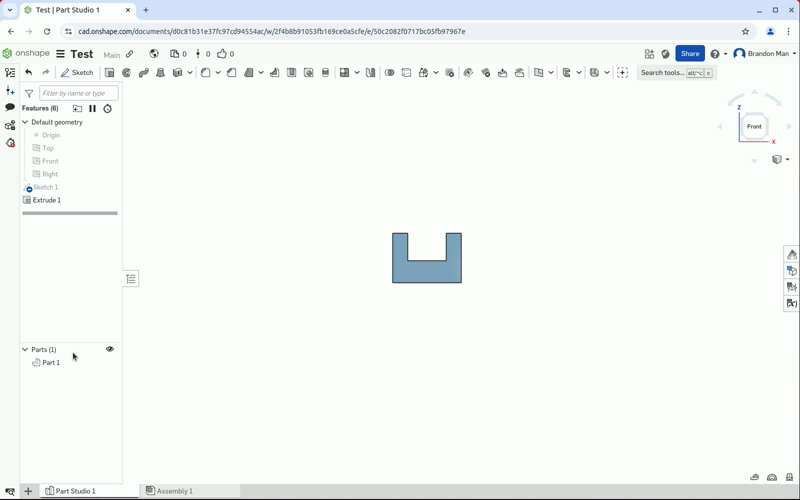
key(y)
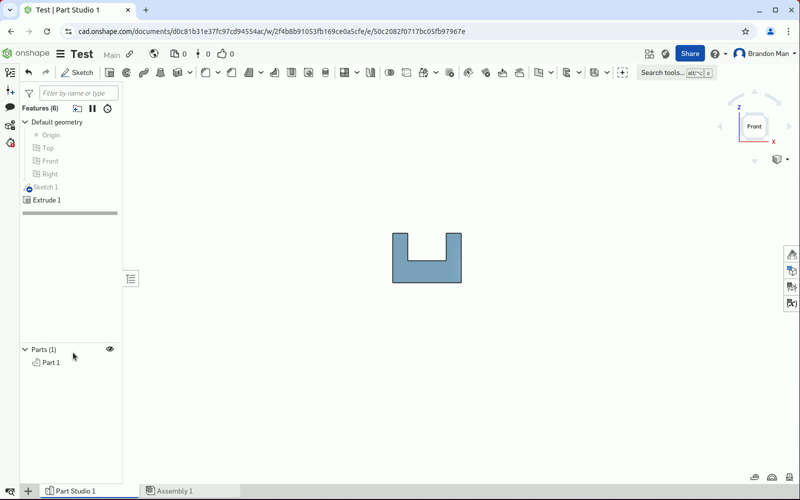
key(shift+p)
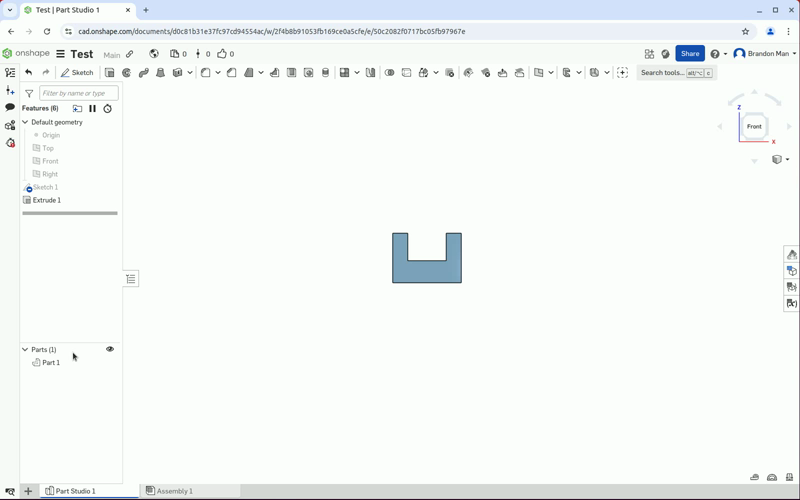
key(space)
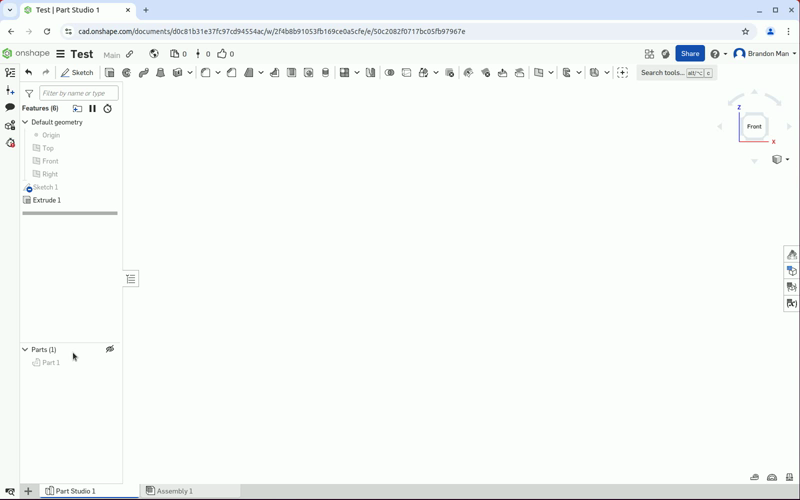
key_down(shift)
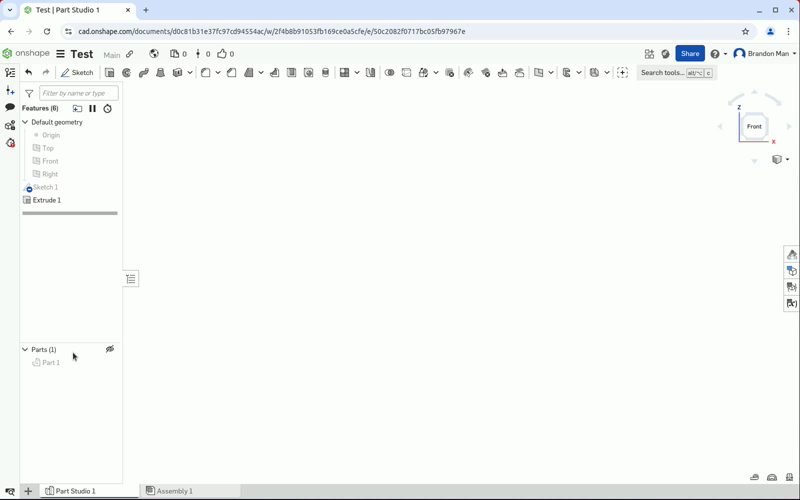
key(down)
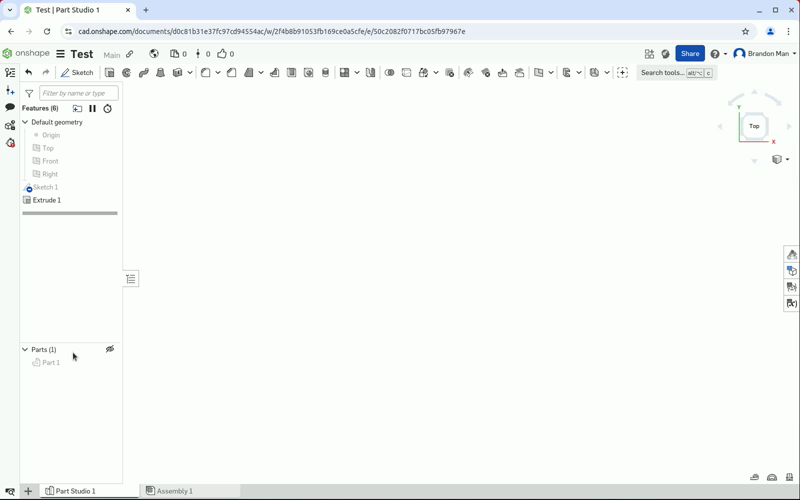
key_up(shift)
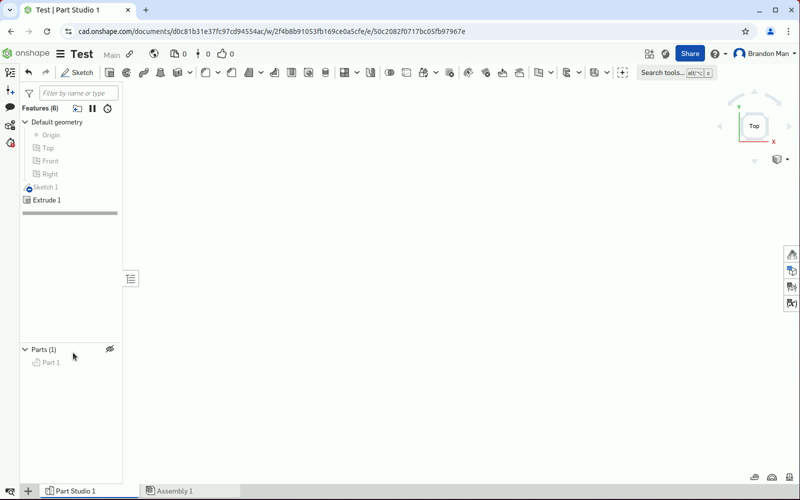
mouse_move(73, 352)
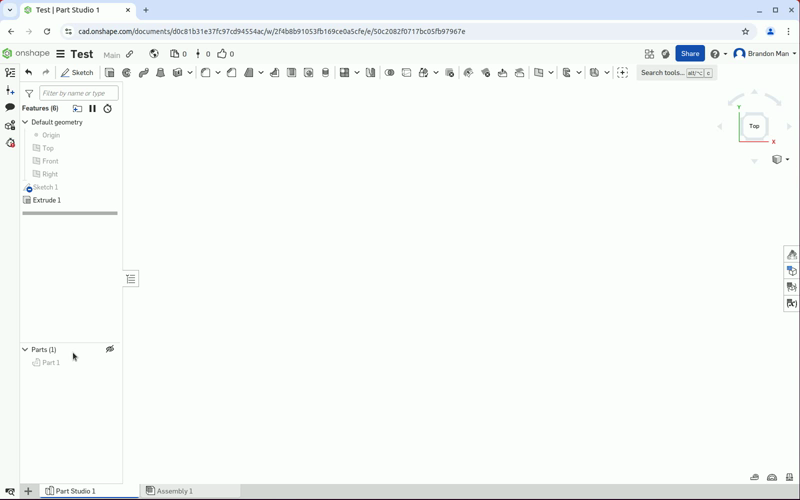
key(shift+y)
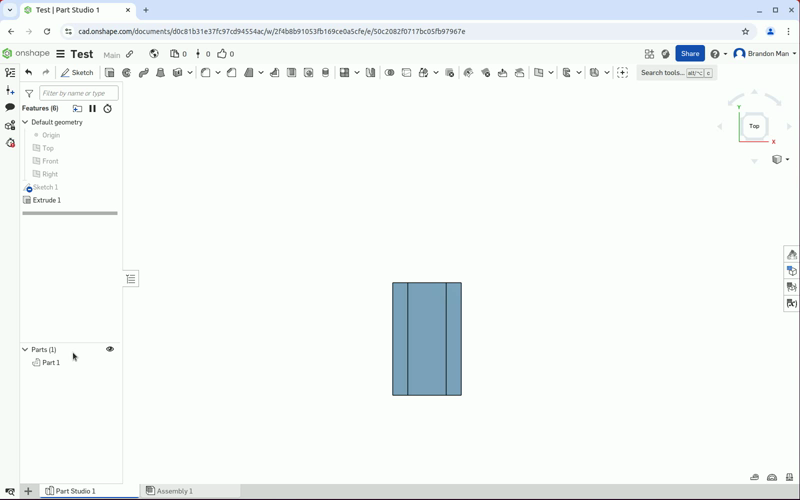
mouse_move(541, 75)
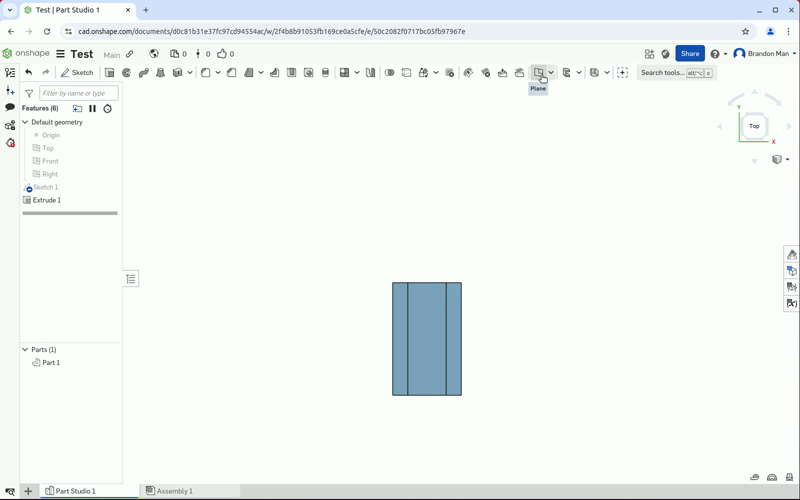
click(541, 75)
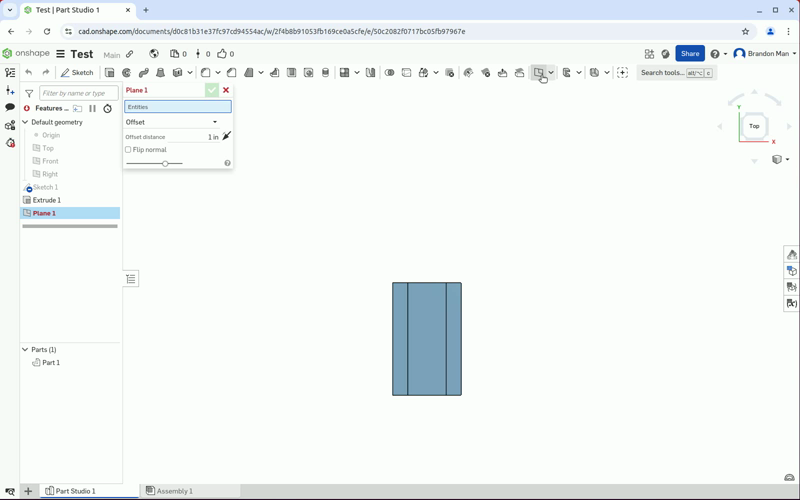
mouse_move(73, 150)
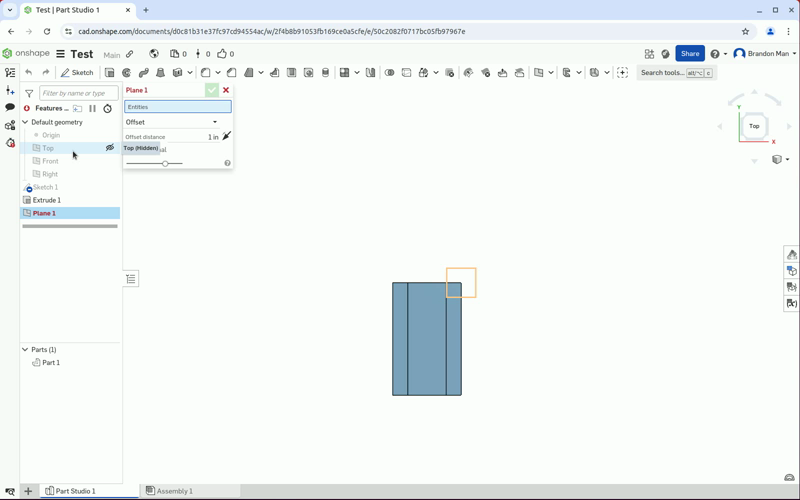
click(73, 150)
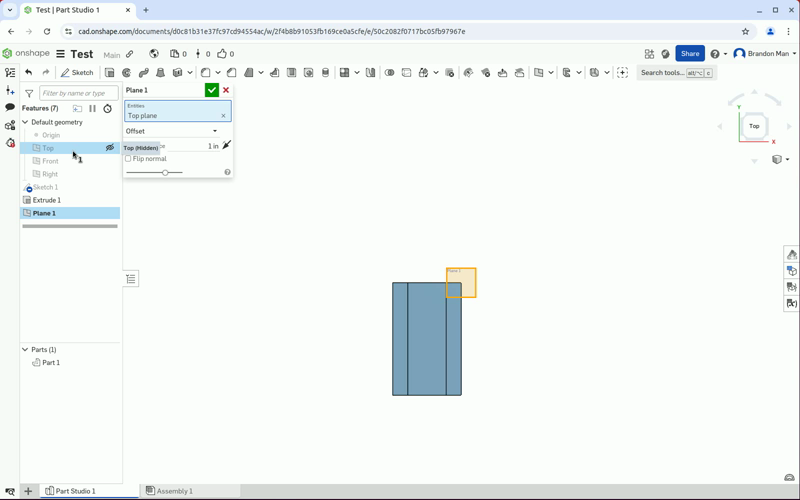
key(tab, 2)
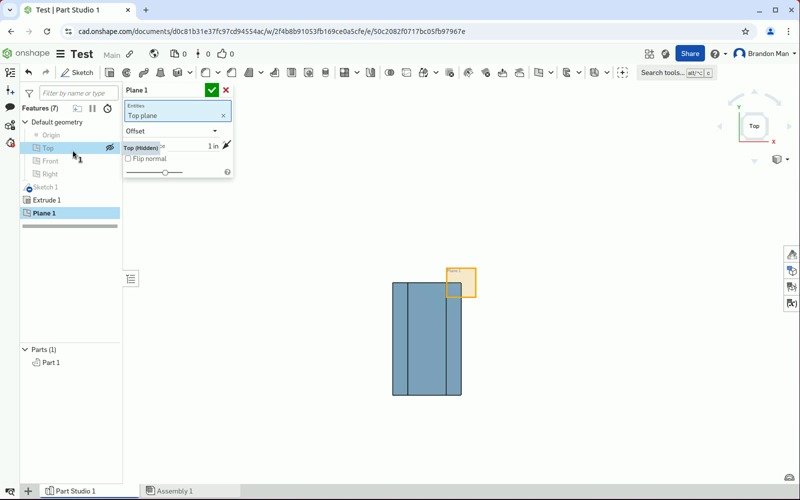
text(10.106)
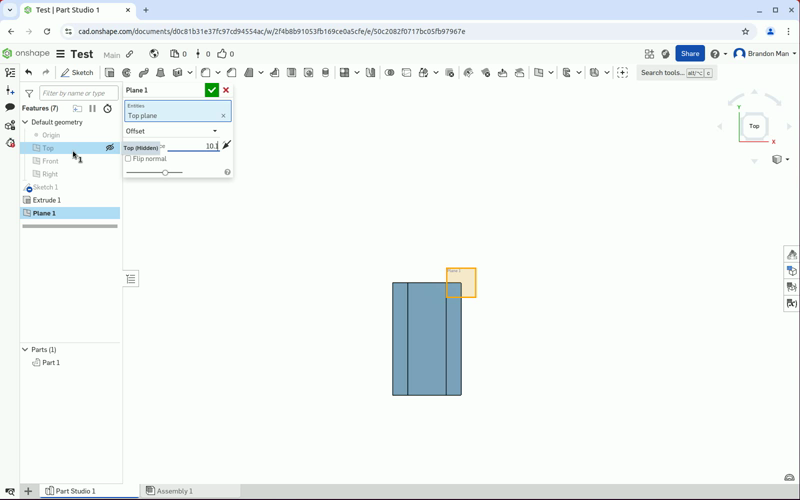
key(enter, 2)
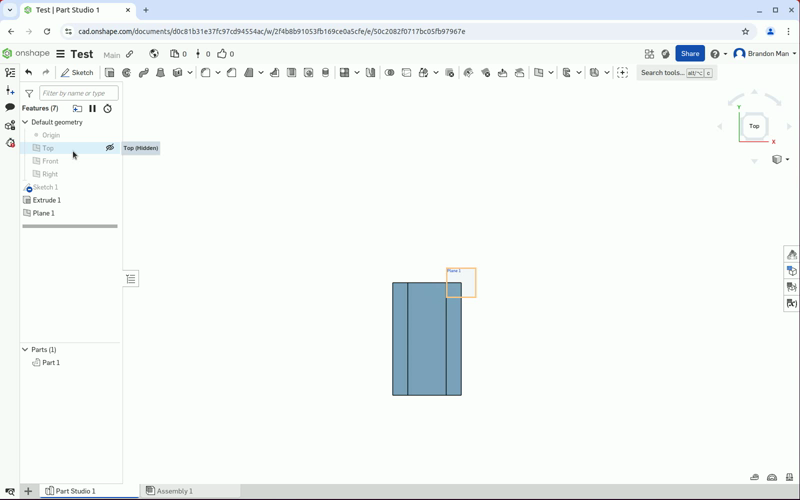
key(shift+s)
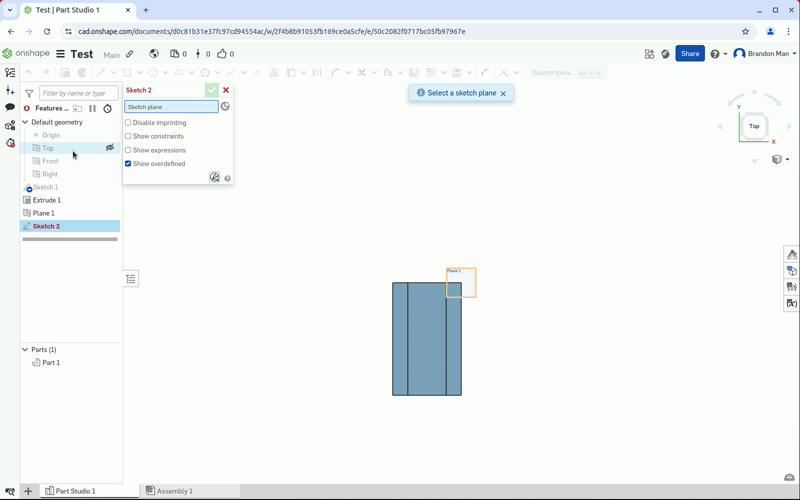
mouse_move(73, 215)
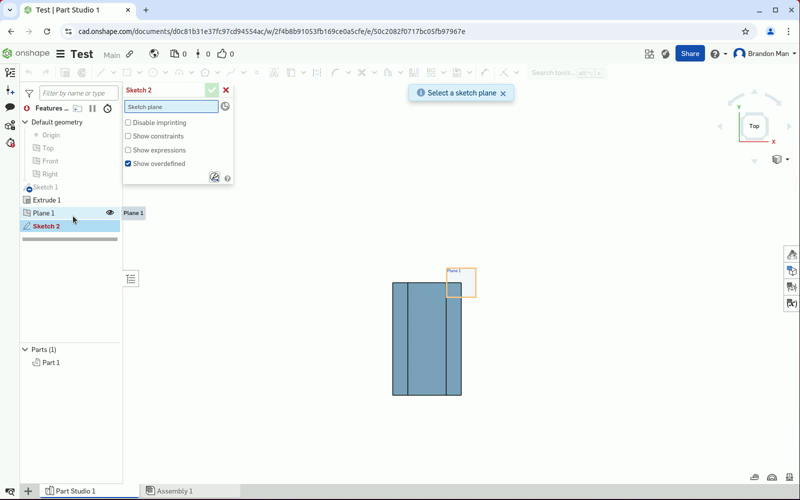
click(73, 215)
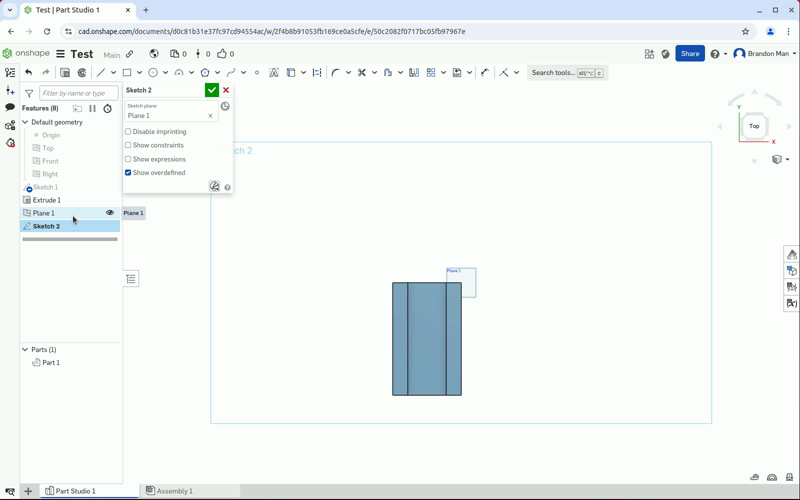
mouse_move(73, 352)
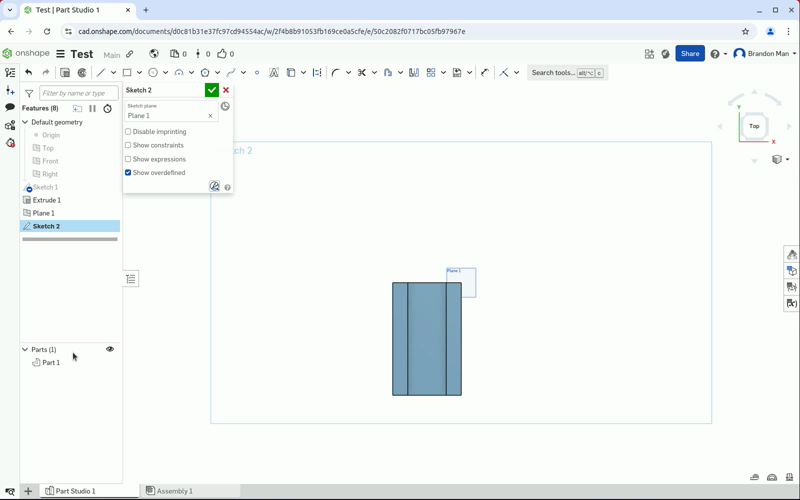
key(y)
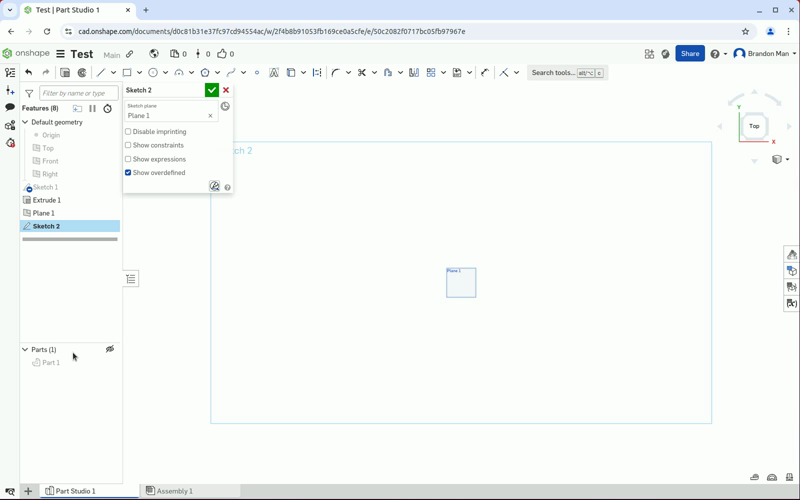
key(l)
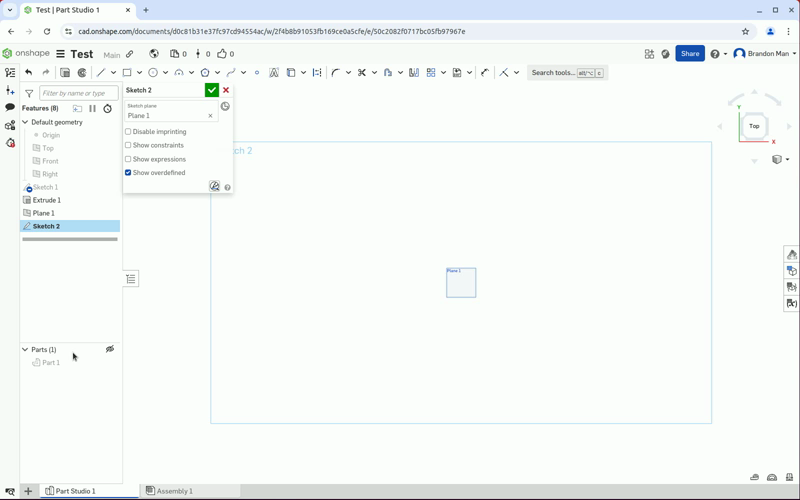
key_down(shift)
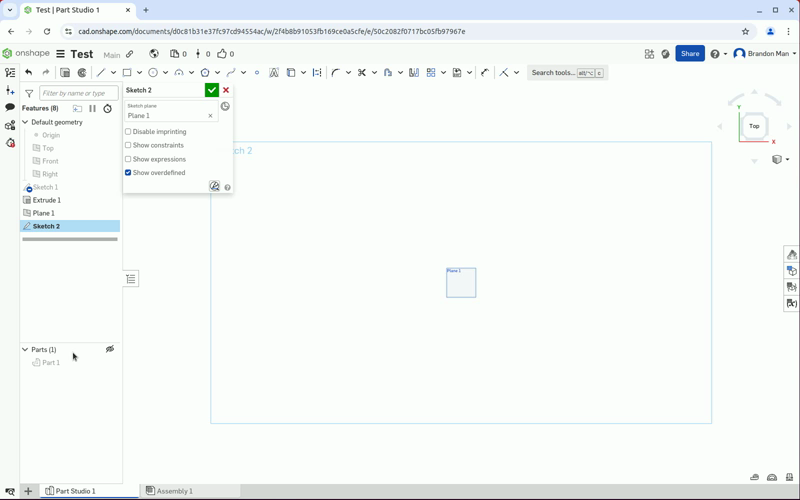
mouse_move(445, 361)
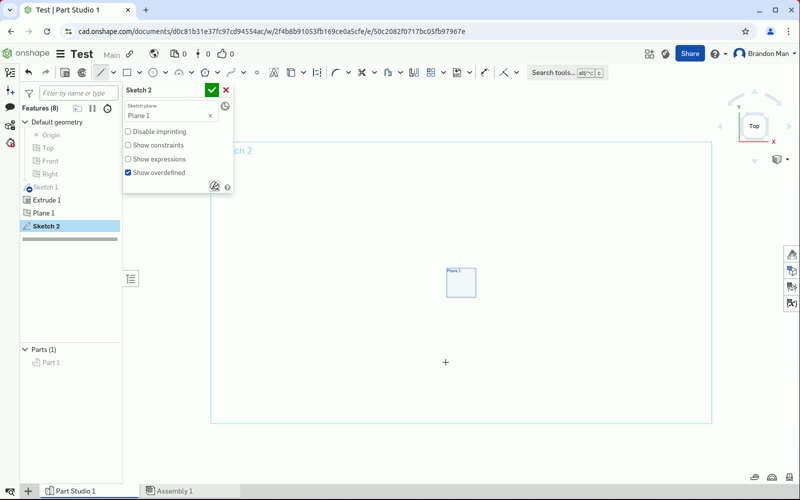
click(445, 361)
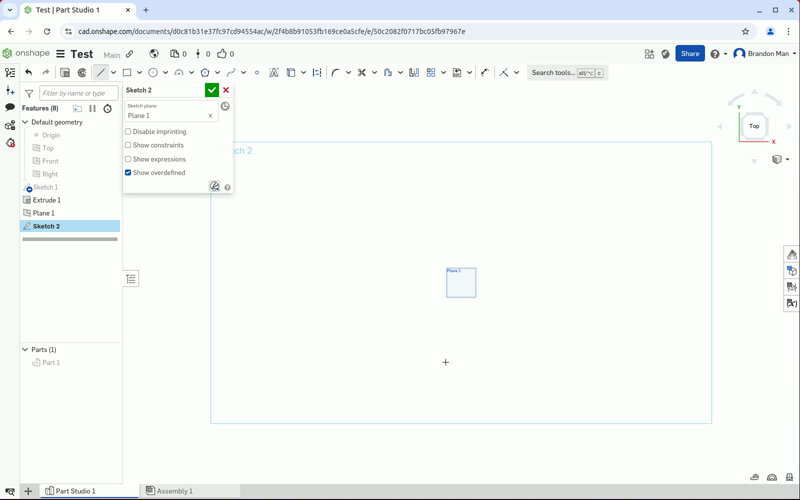
key_up(shift)
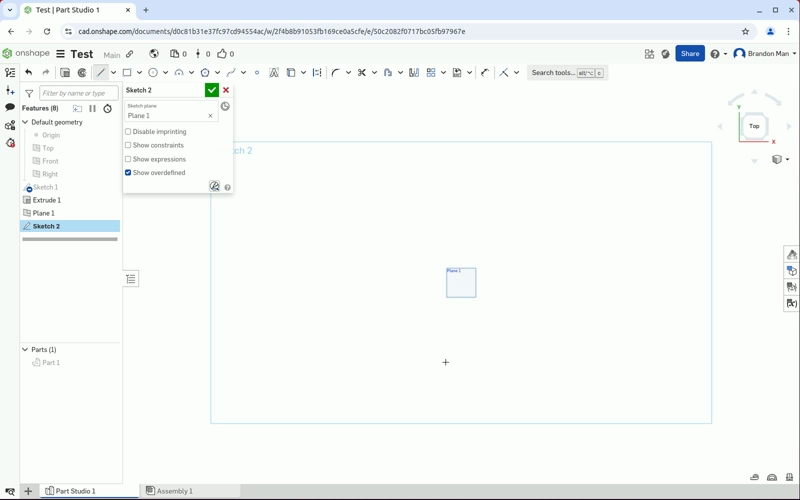
key_down(shift)
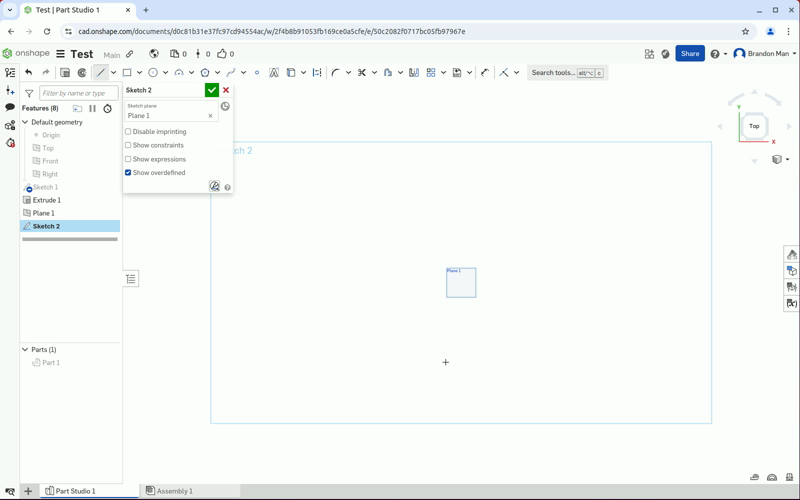
mouse_move(475, 361)
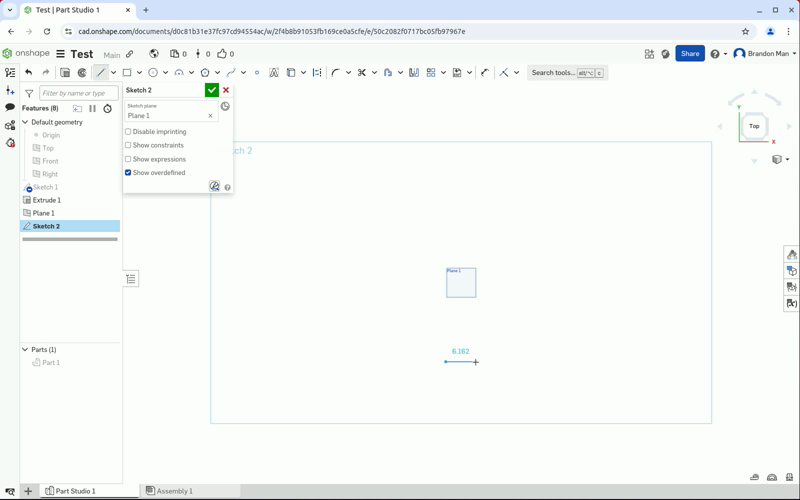
mouse_move(460, 361)
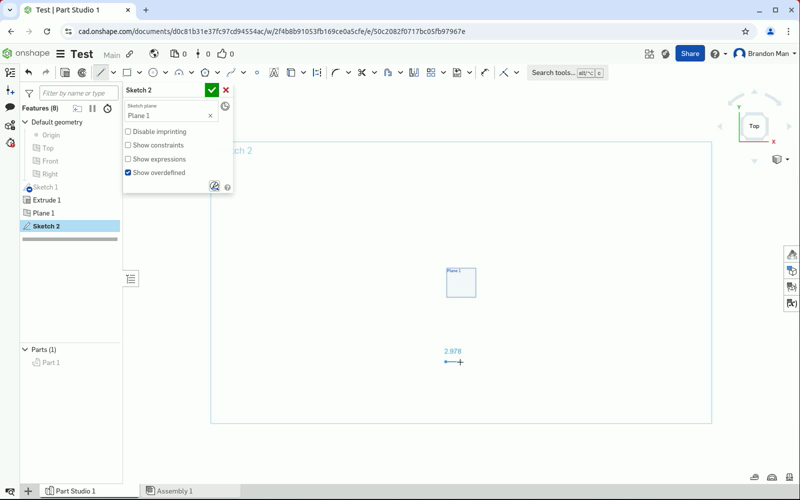
click(460, 361)
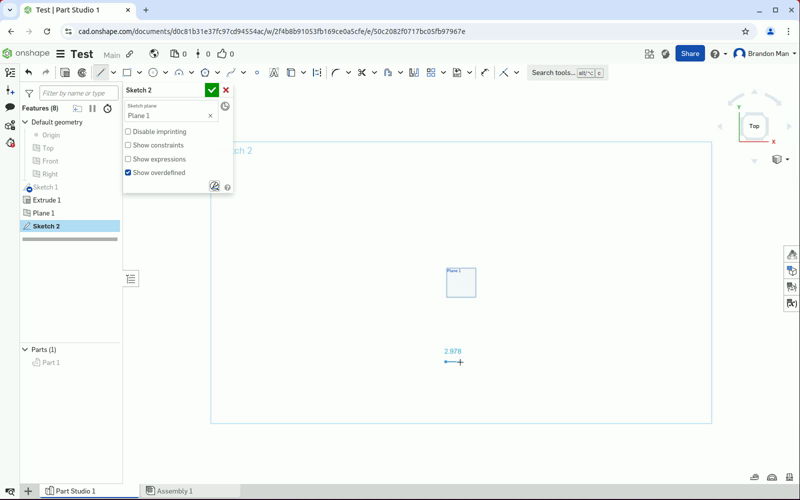
key_up(shift)
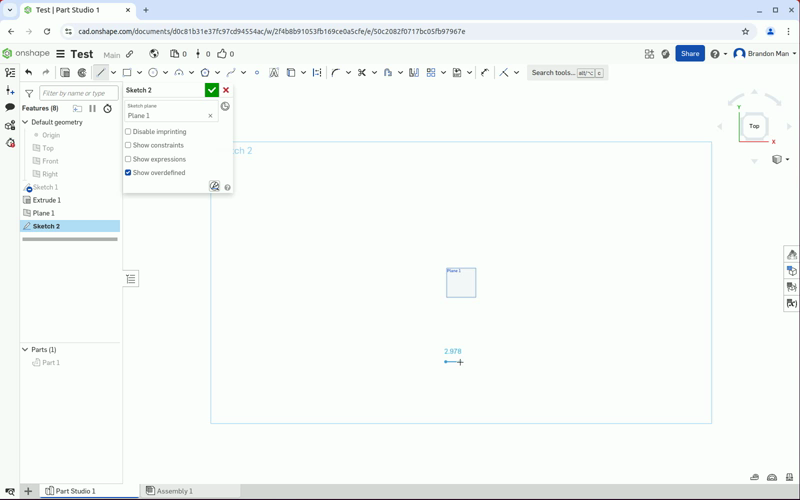
key_down(shift)
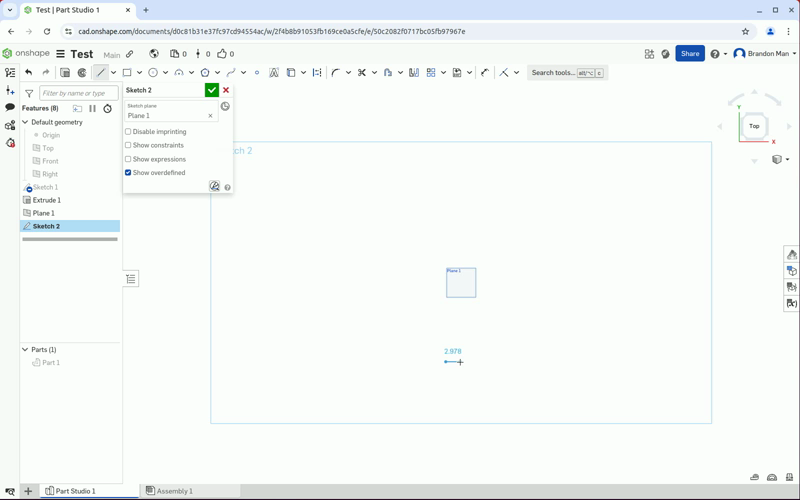
mouse_move(490, 361)
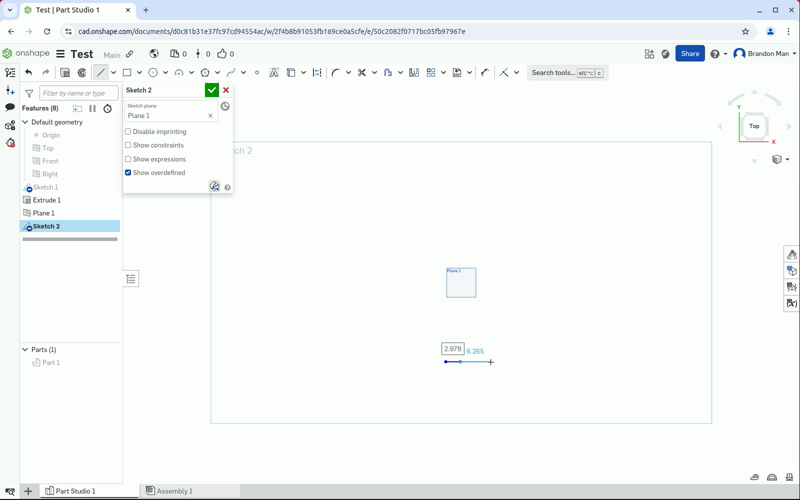
mouse_move(460, 326)
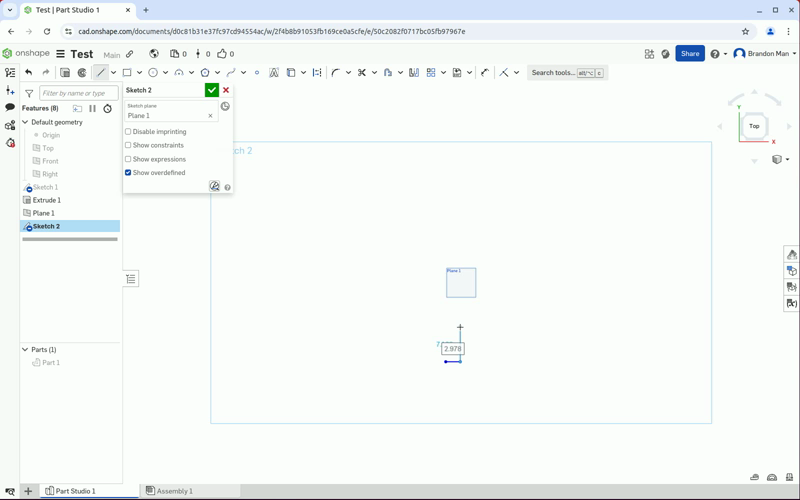
click(460, 326)
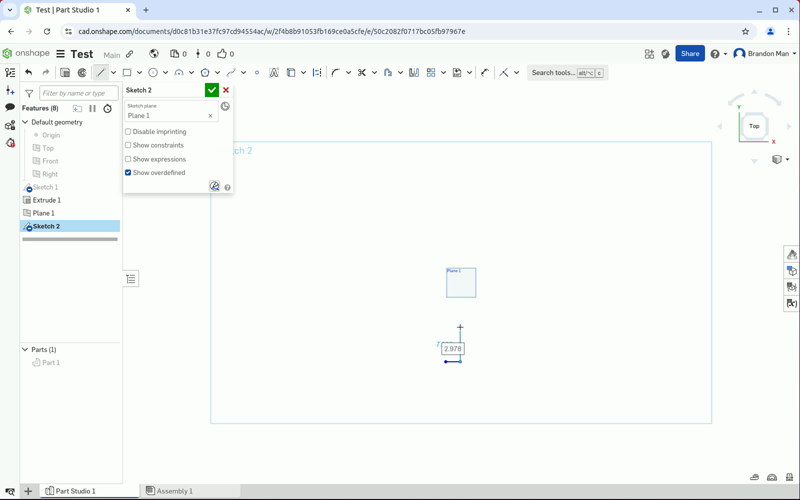
key_up(shift)
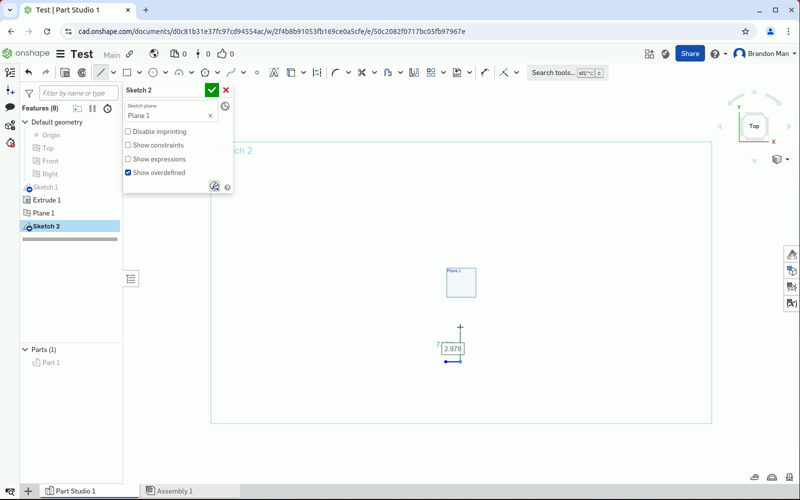
key_down(shift)
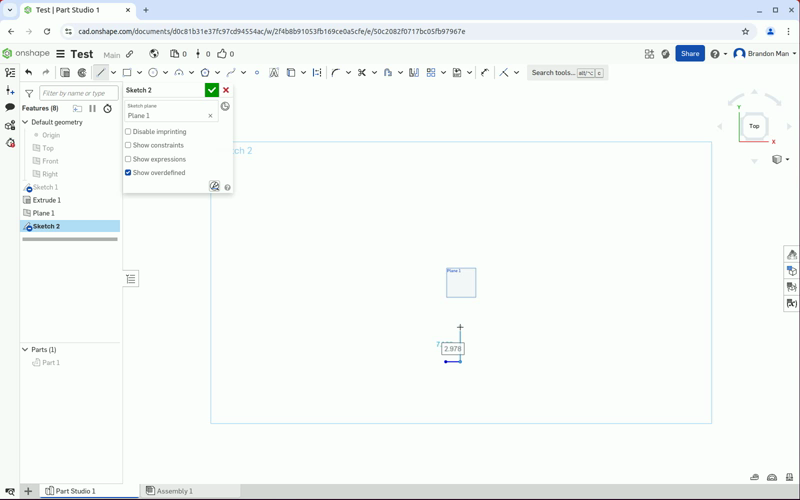
mouse_move(490, 326)
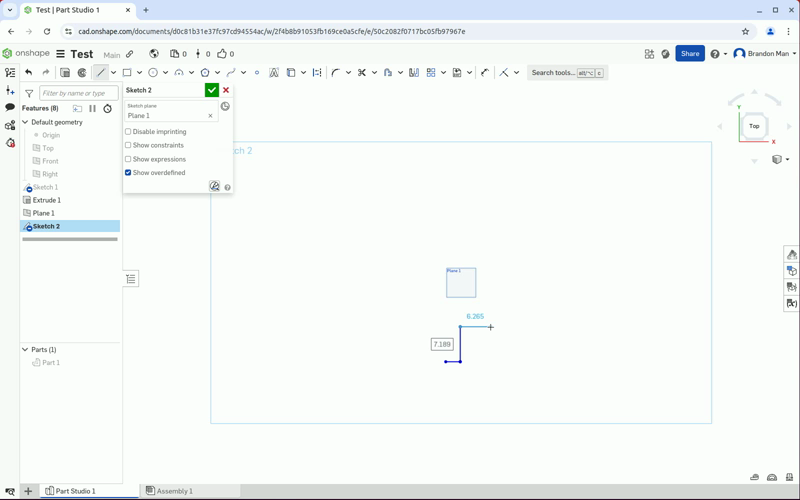
mouse_move(445, 326)
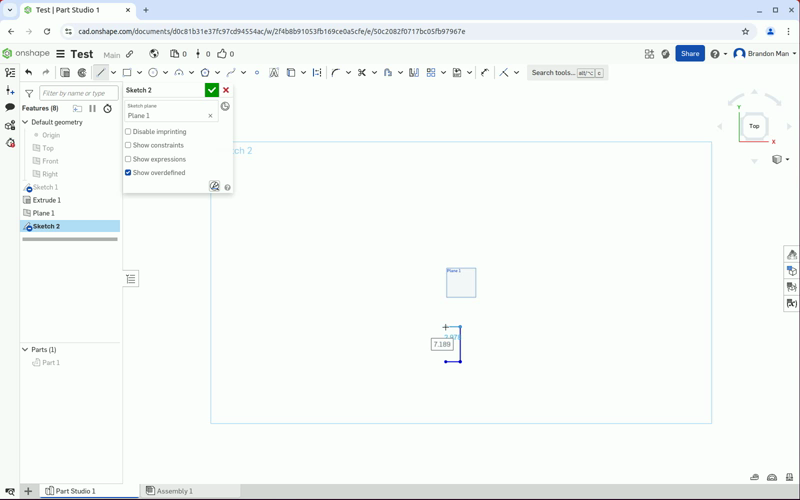
click(445, 326)
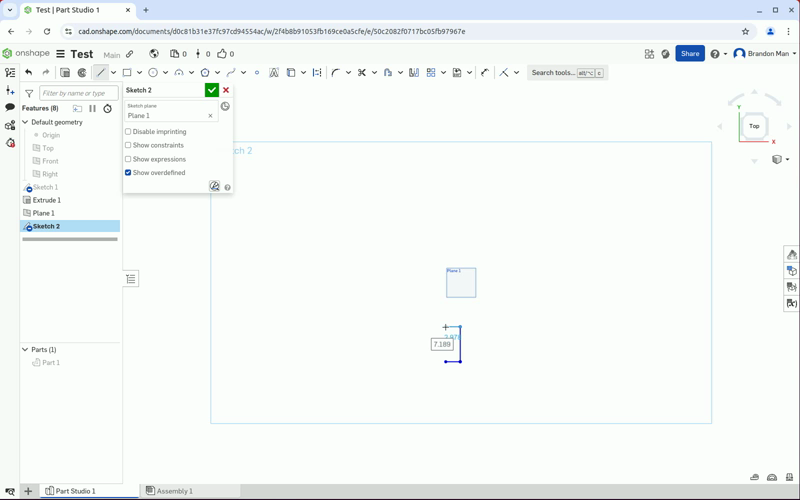
key_up(shift)
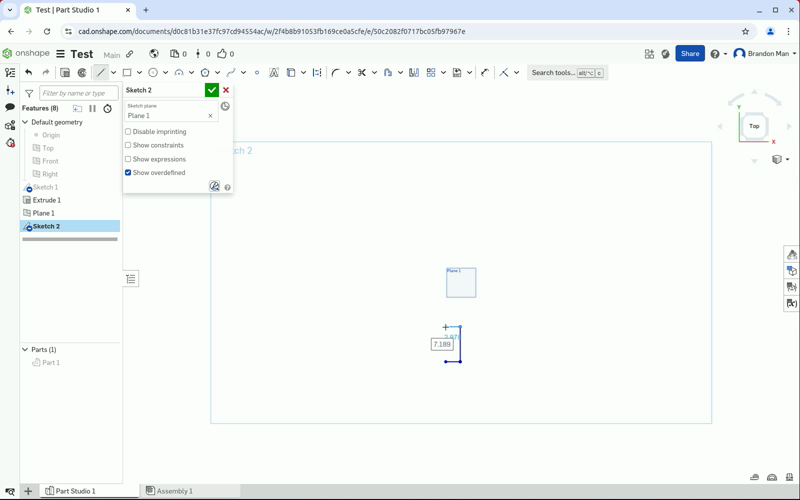
mouse_move(475, 326)
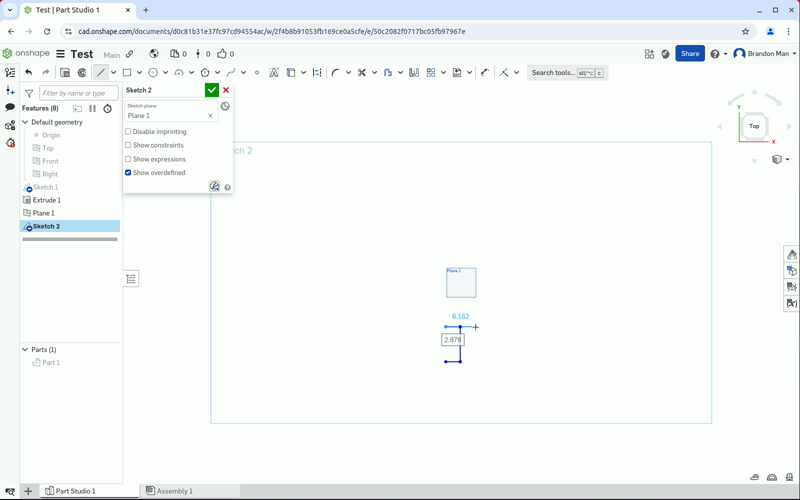
key_down(shift)
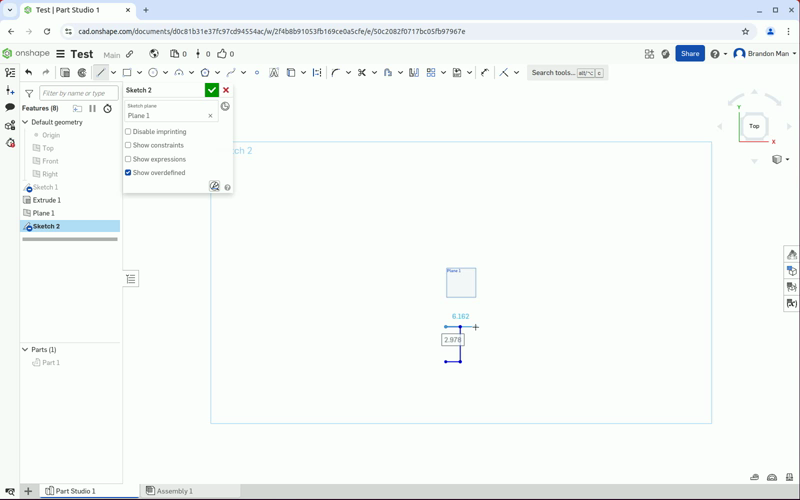
mouse_move(445, 361)
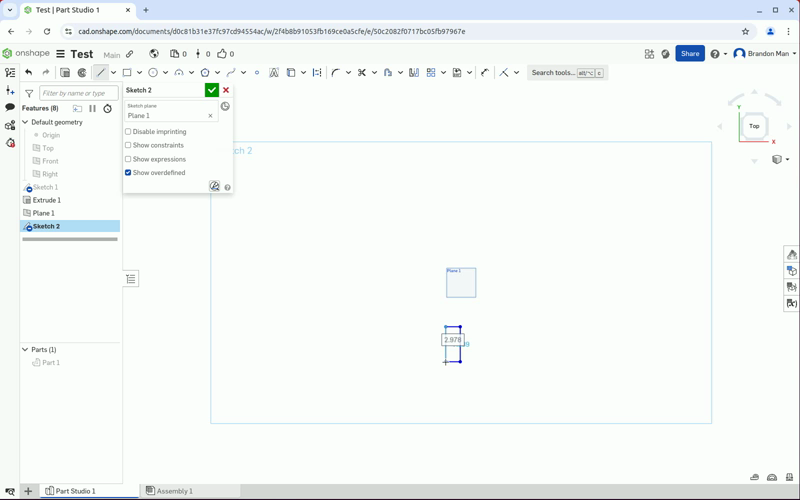
key_up(shift)
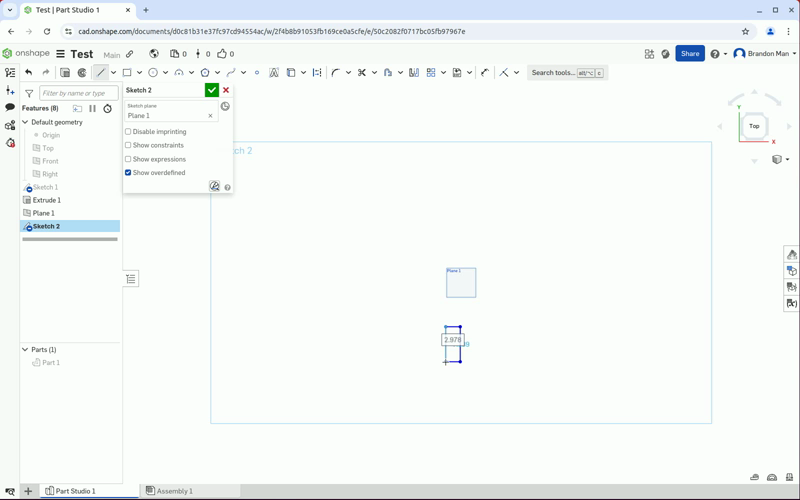
click(445, 361)
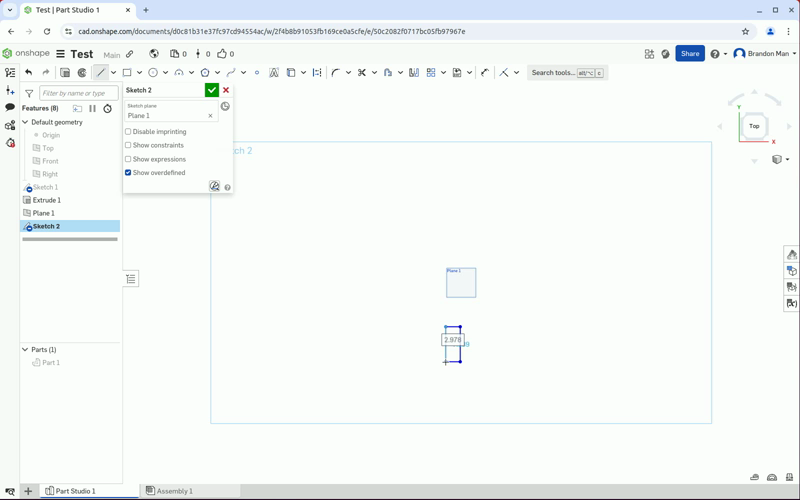
key(esc)
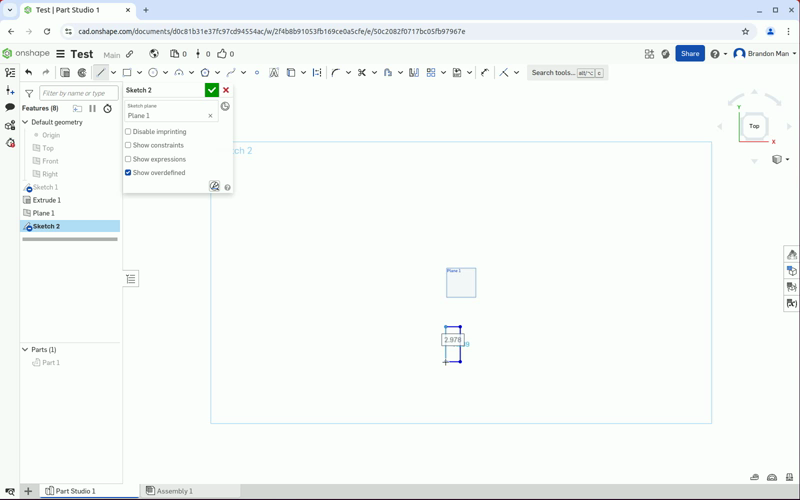
mouse_move(451, 343)
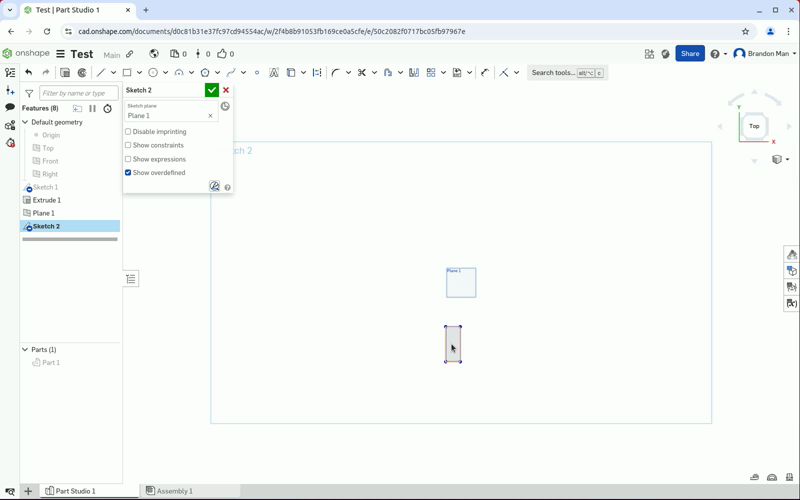
scroll(6)
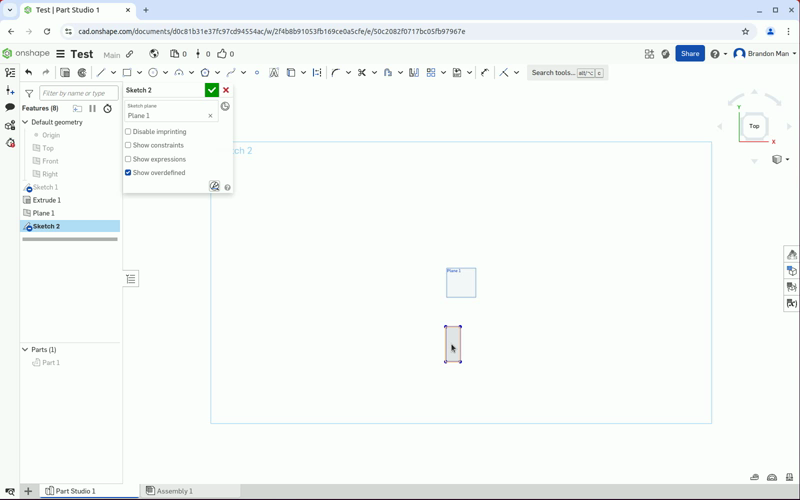
scroll(6)
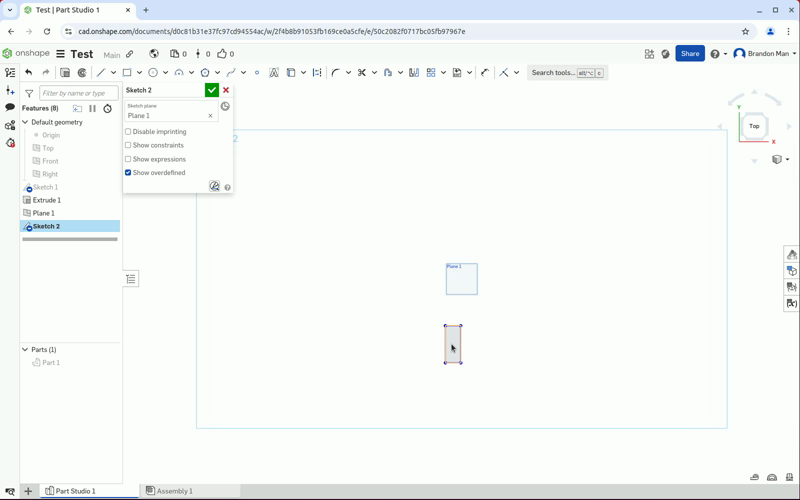
scroll(6)
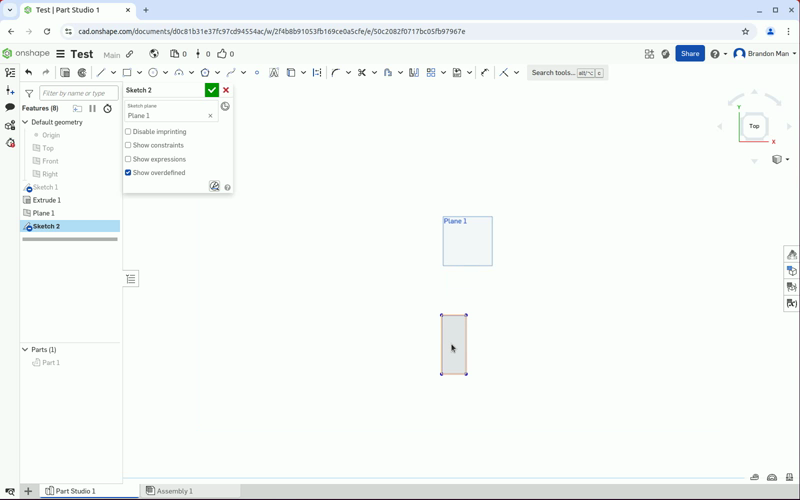
scroll(6)
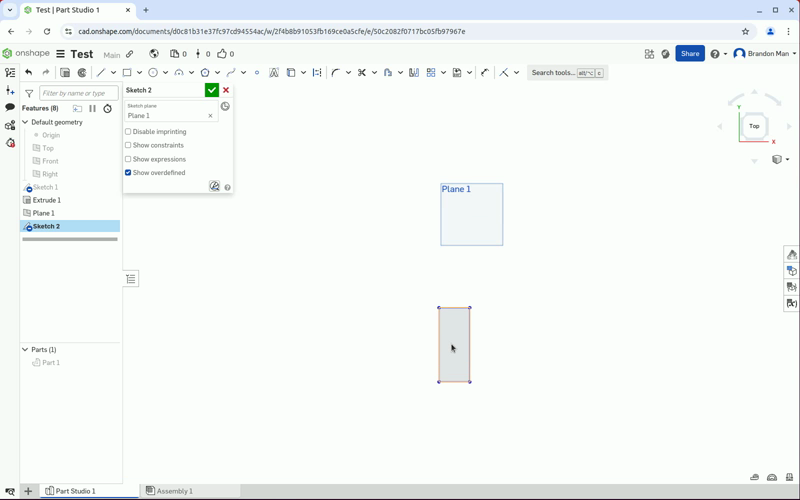
scroll(6)
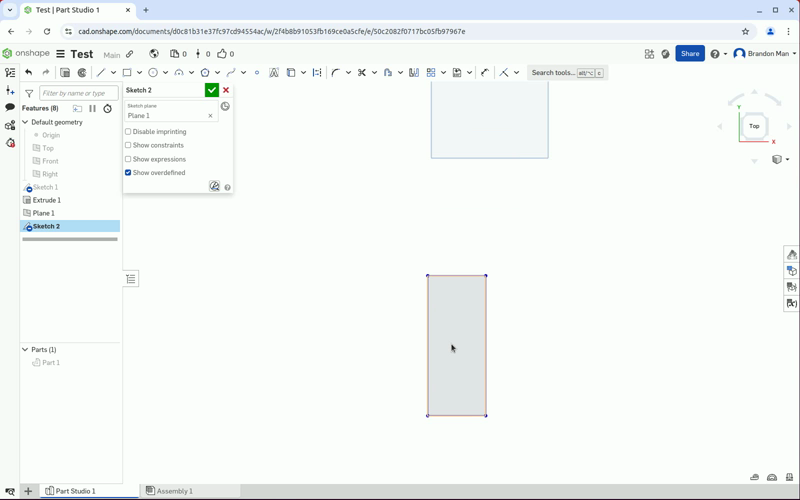
scroll(6)
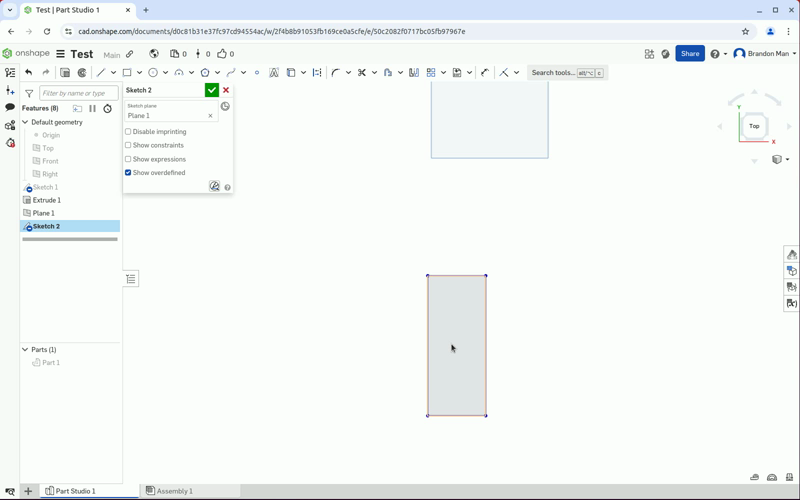
scroll(6)
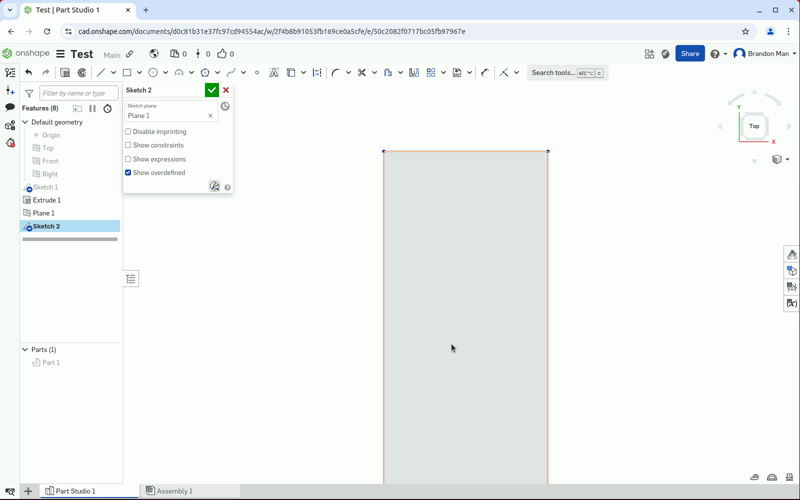
click(451, 343)
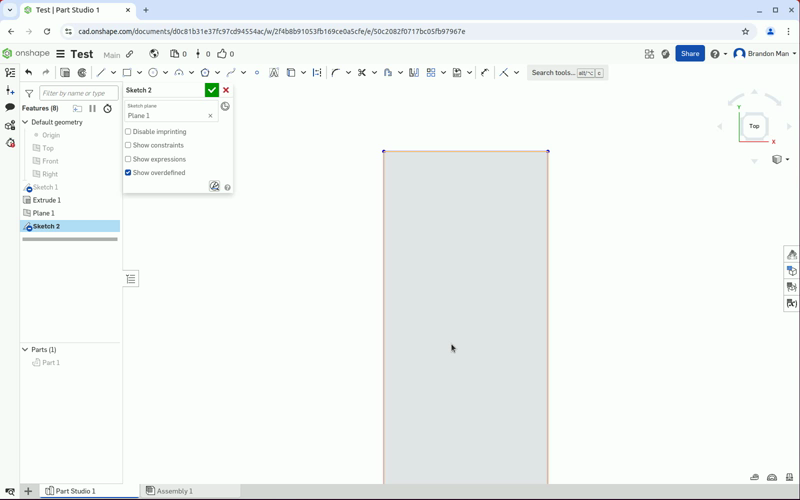
scroll(-6)
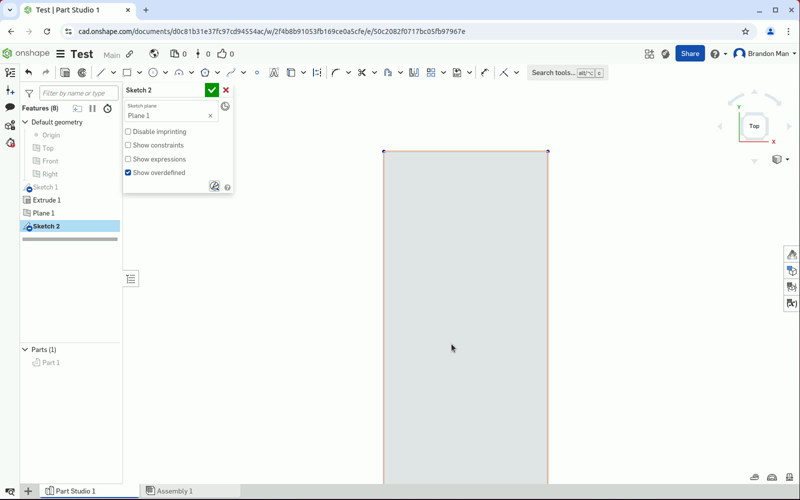
scroll(-6)
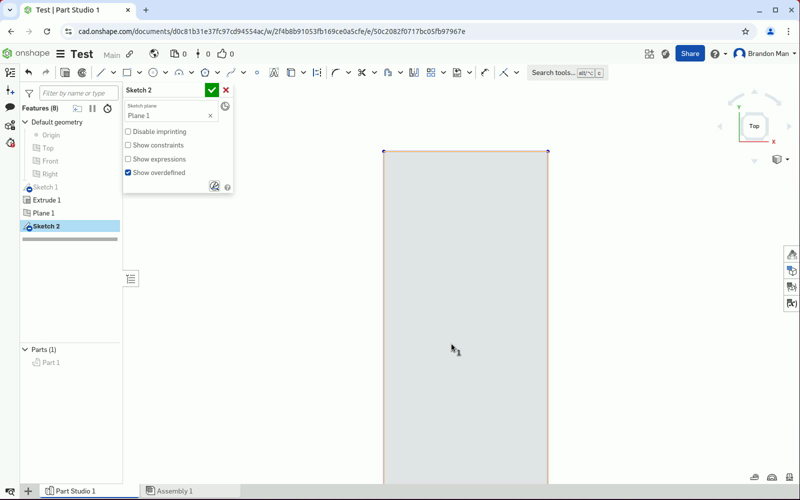
scroll(-6)
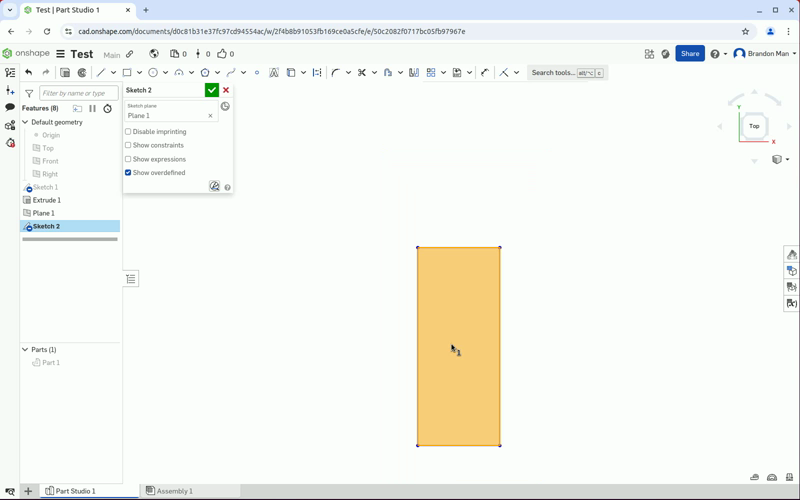
scroll(-6)
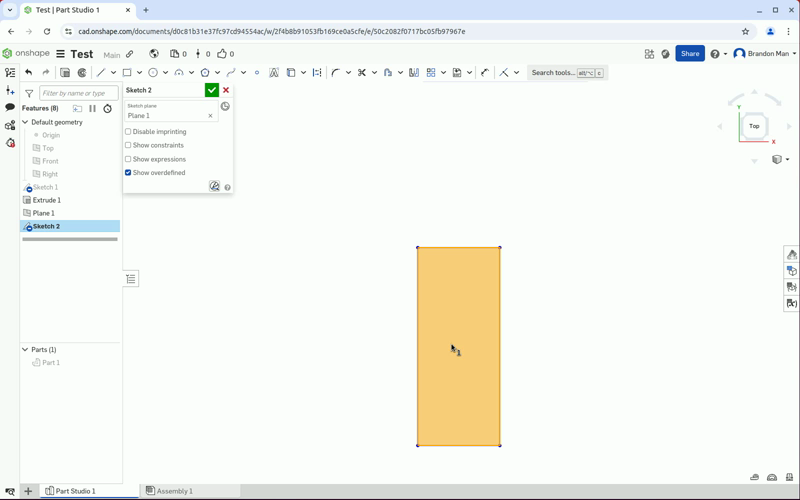
scroll(-6)
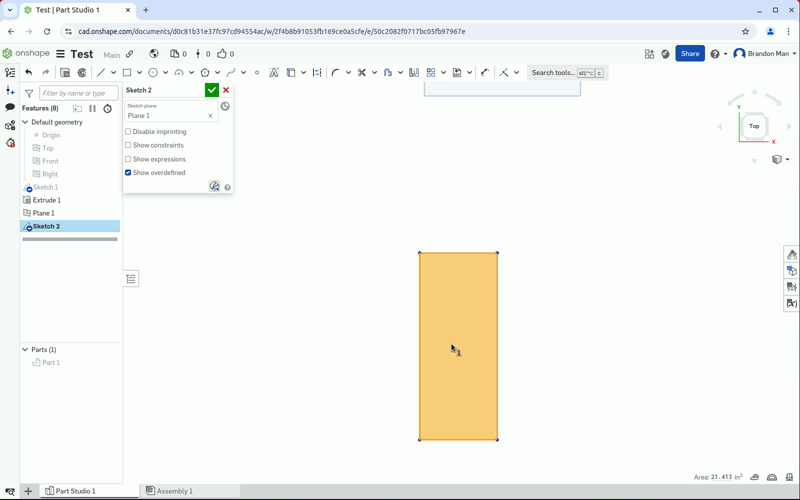
scroll(-6)
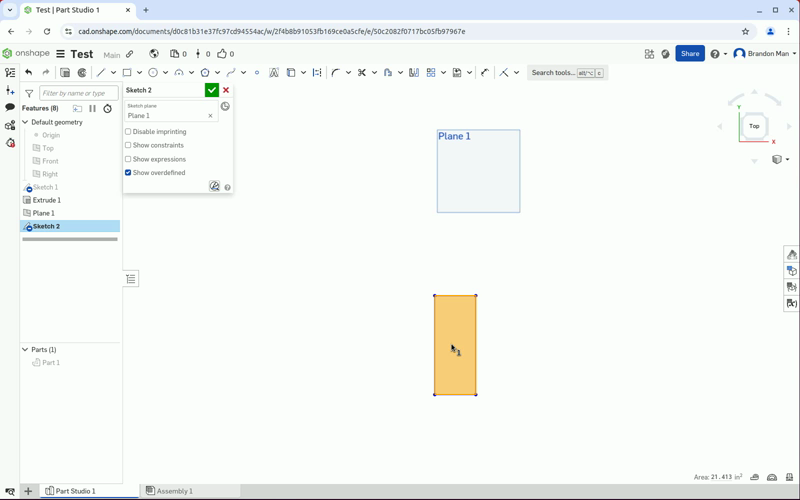
scroll(-6)
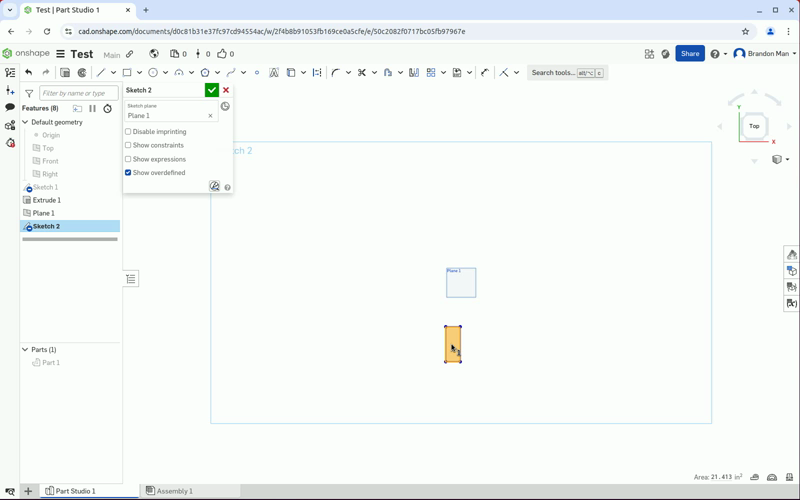
mouse_move(73, 352)
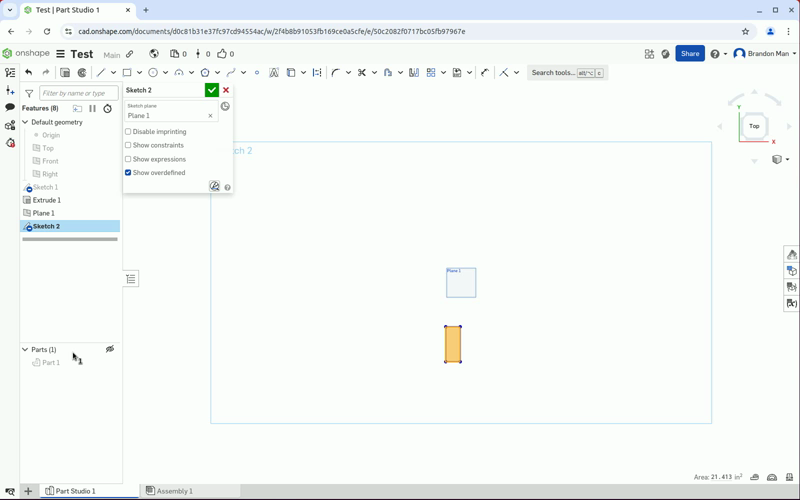
key(shift+y)
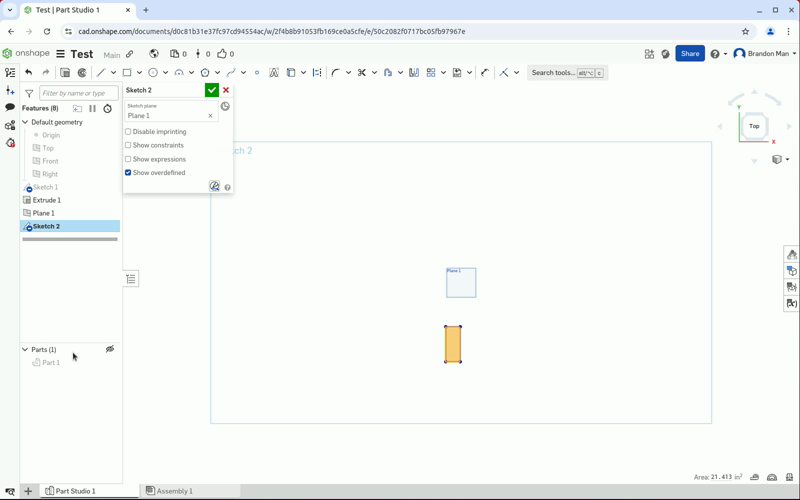
key(shift+e)
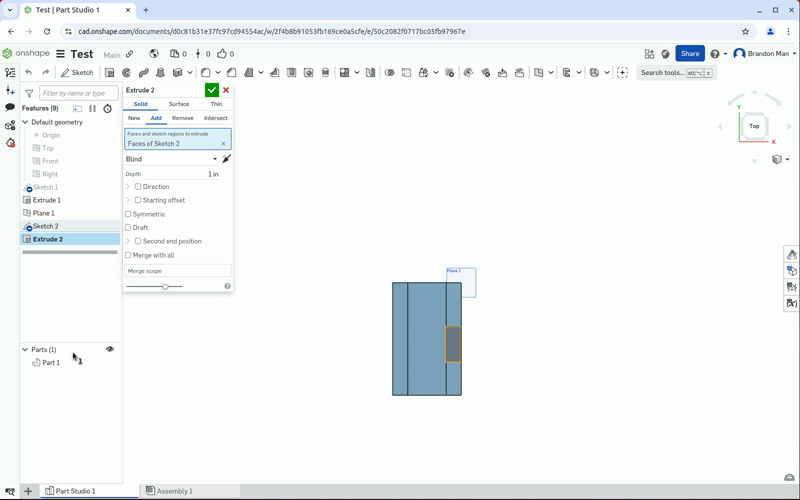
mouse_move(143, 106)
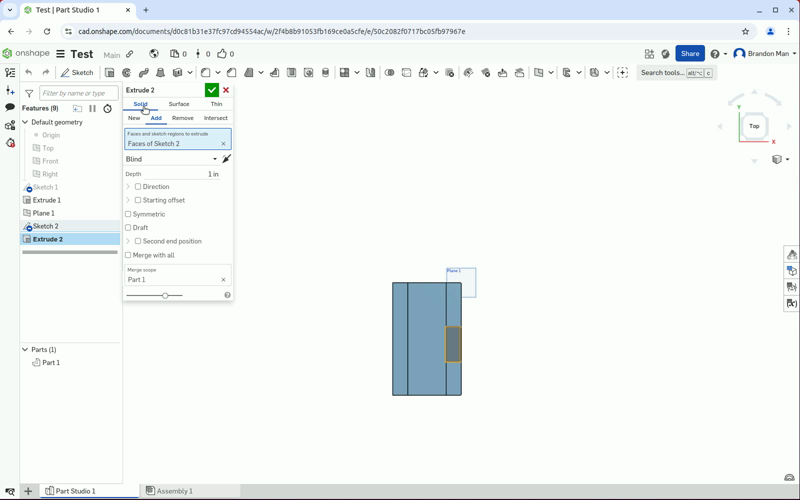
click(143, 106)
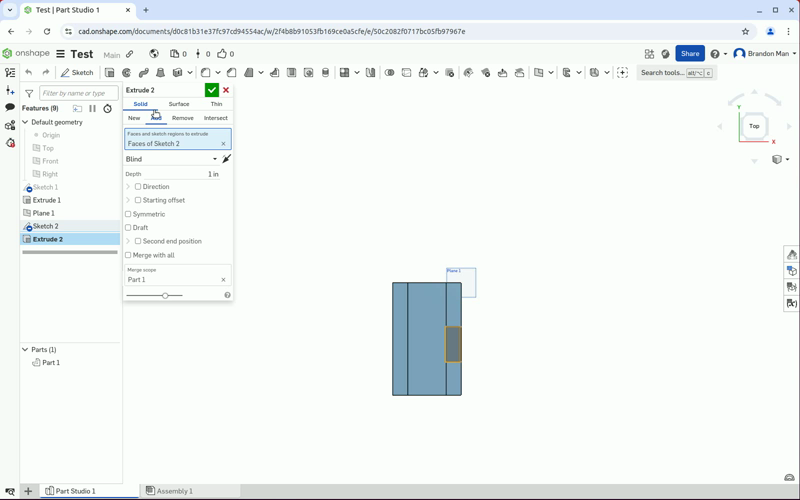
mouse_move(186, 120)
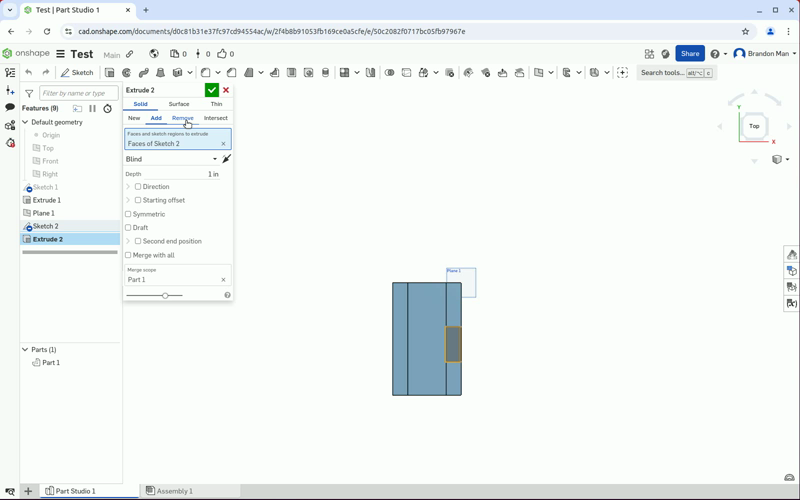
click(186, 120)
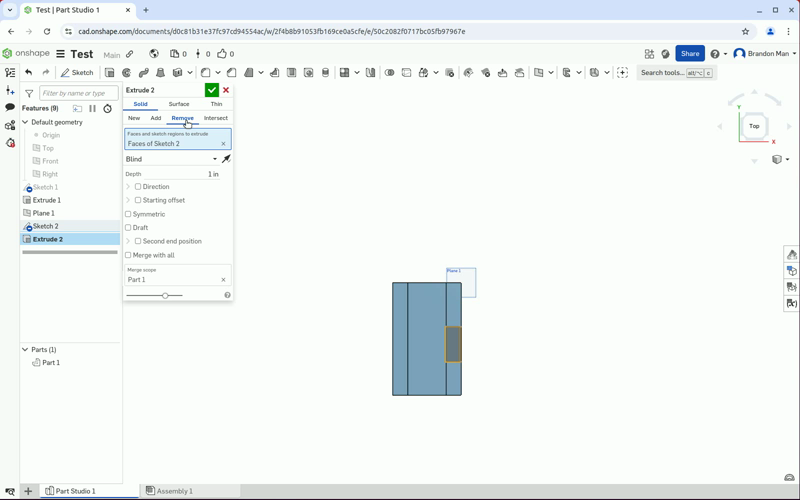
key(tab, 4)
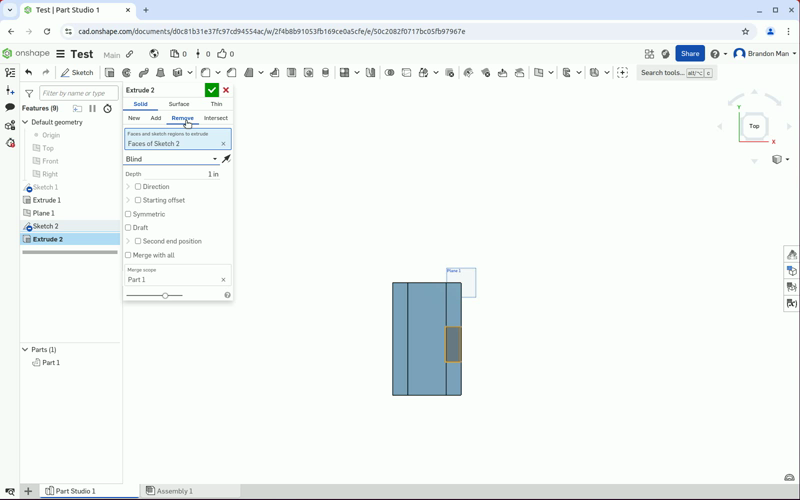
text(2.407)
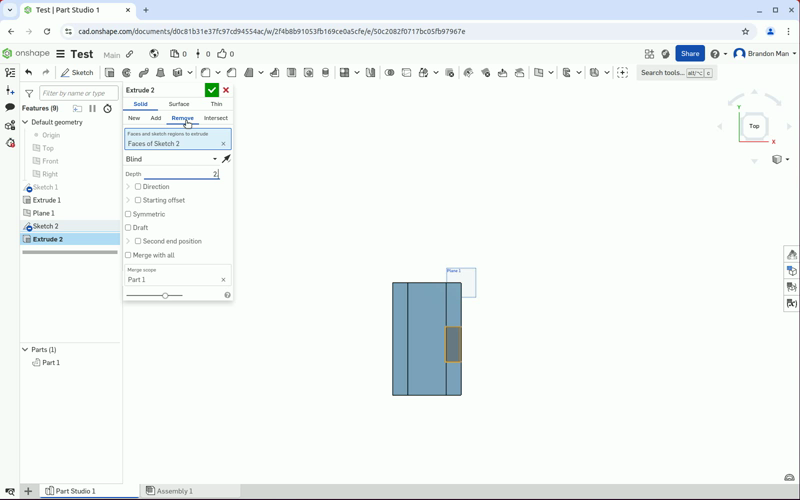
key(tab, 6)
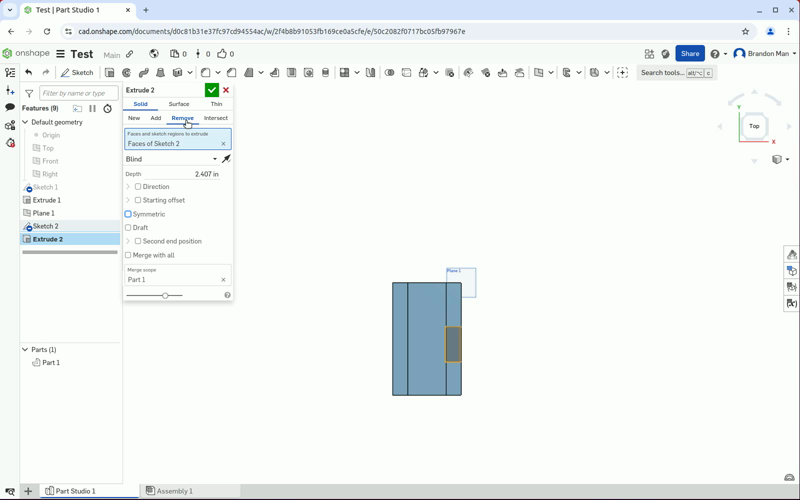
key(space)
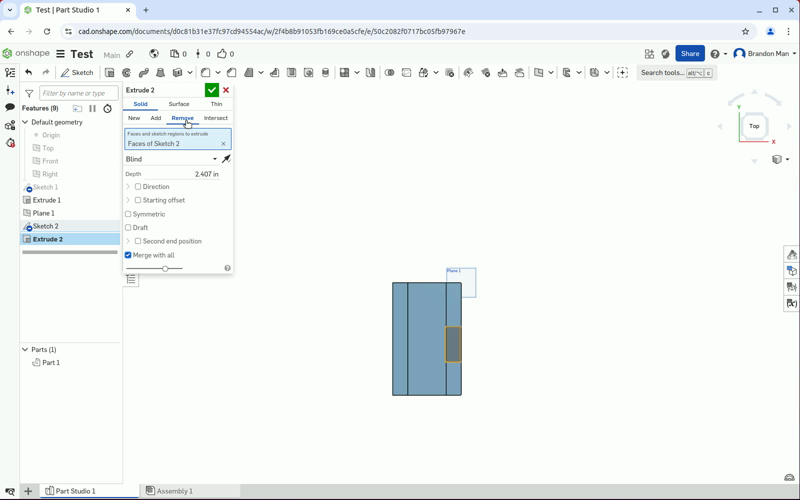
key(enter)
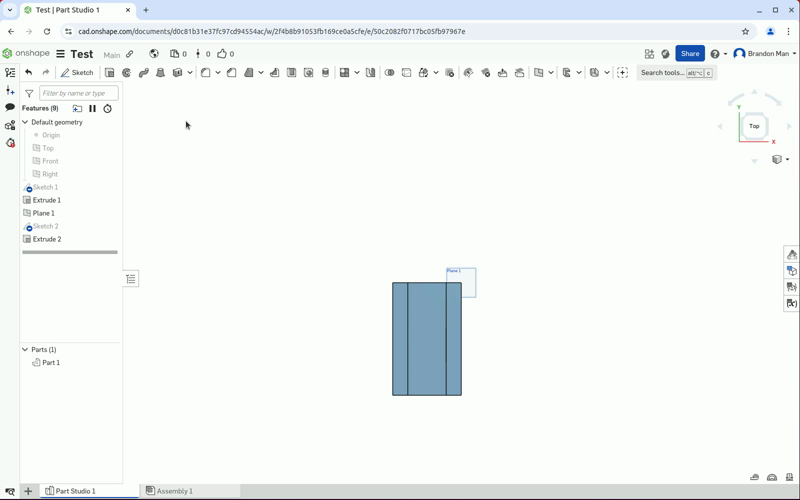
key(shift+h)
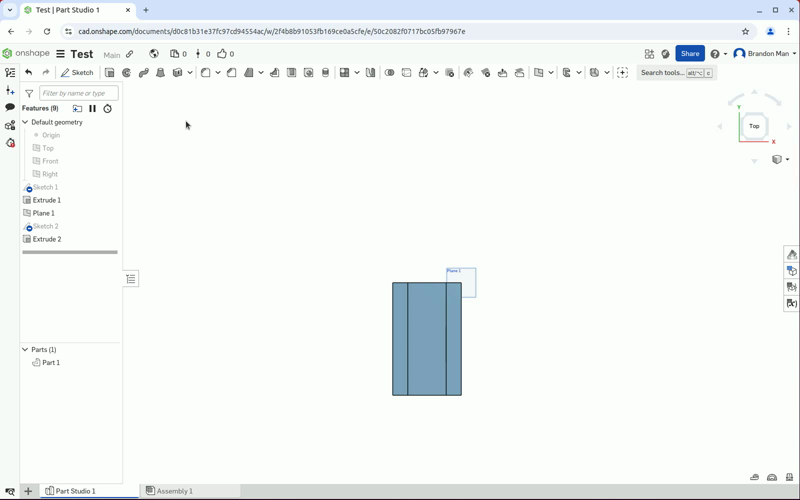
key(shift+h)
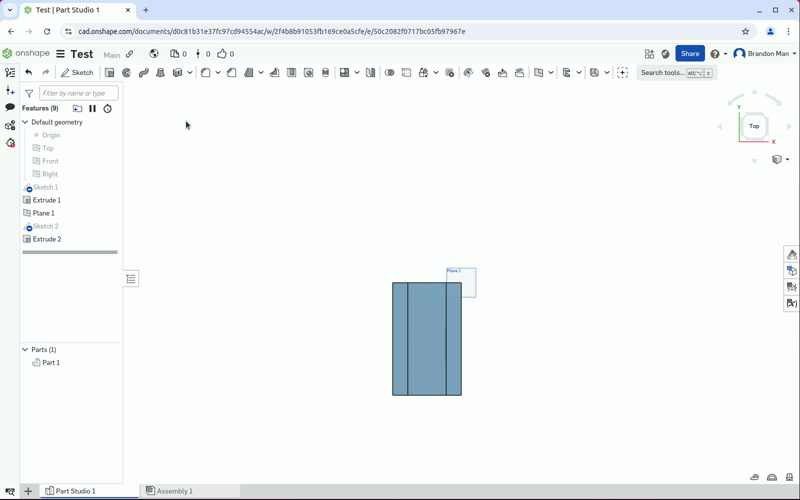
key(shift+7)
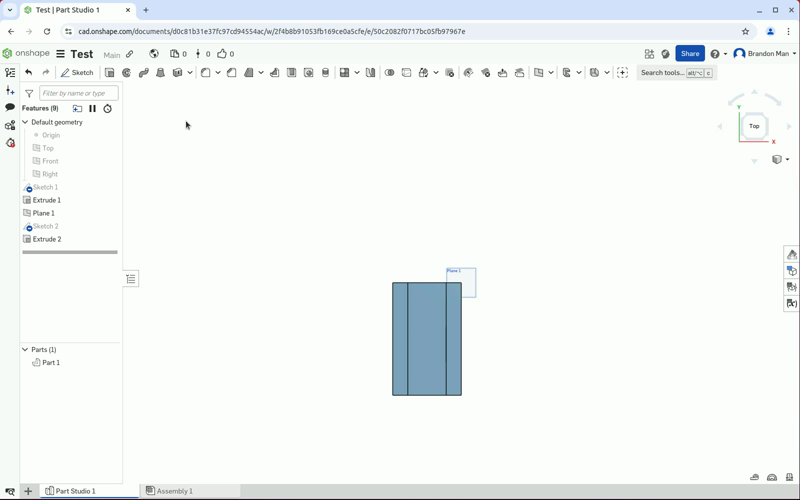
key(up, 3)
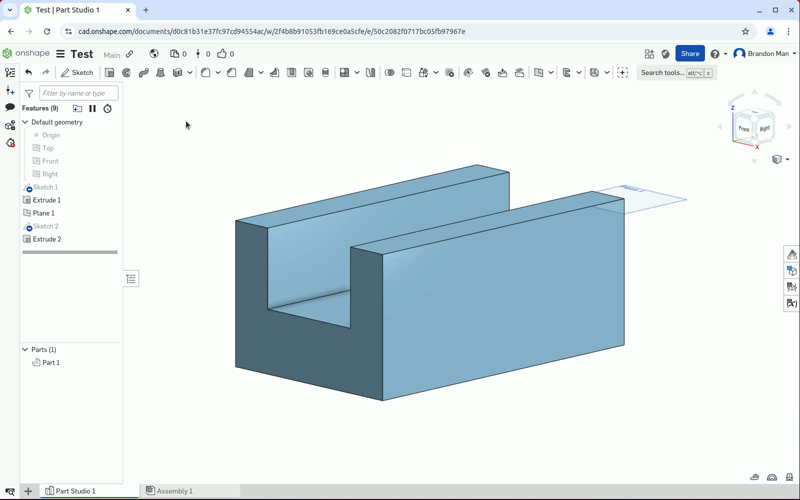
key(left, 3)
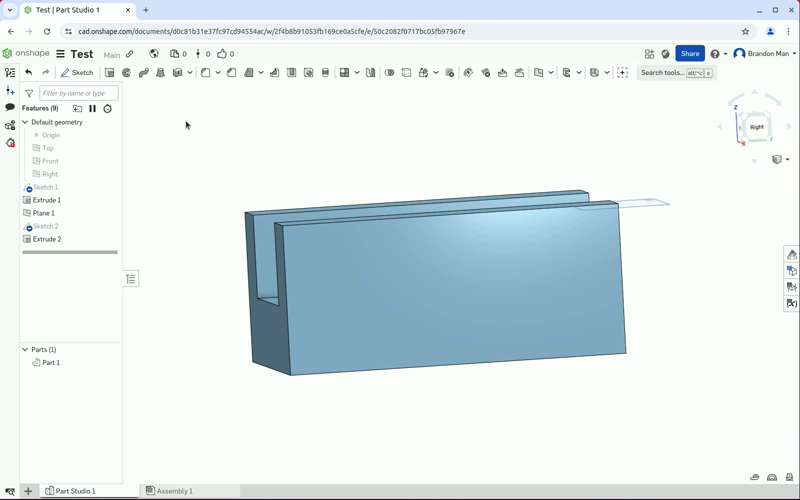
key(right, 3)
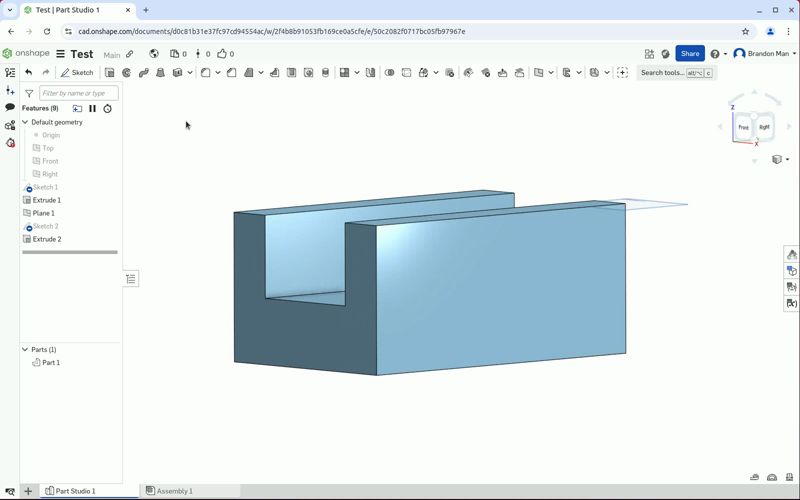
key(down, 3)
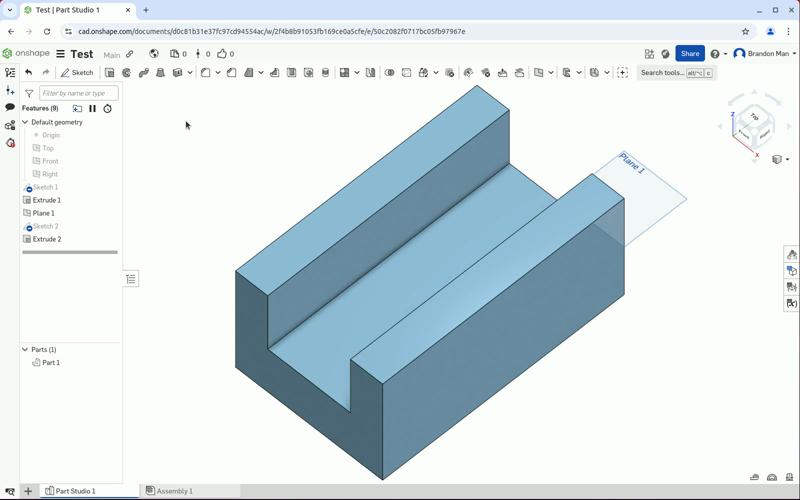
mouse_move(73, 189)
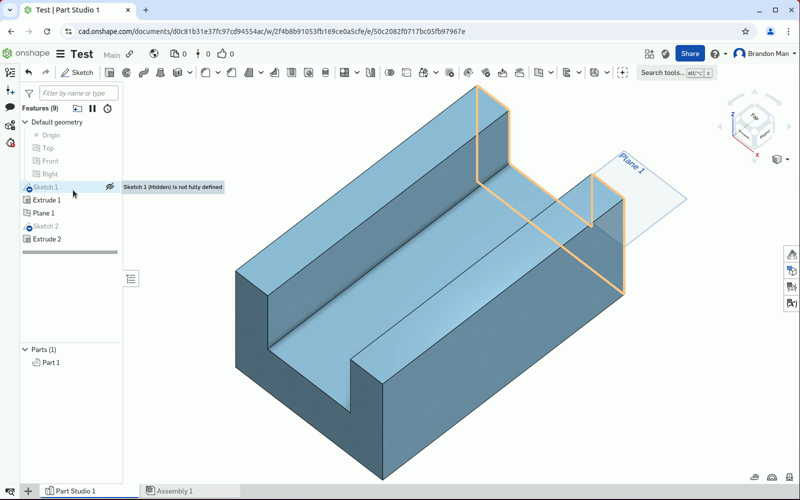
click(73, 189)